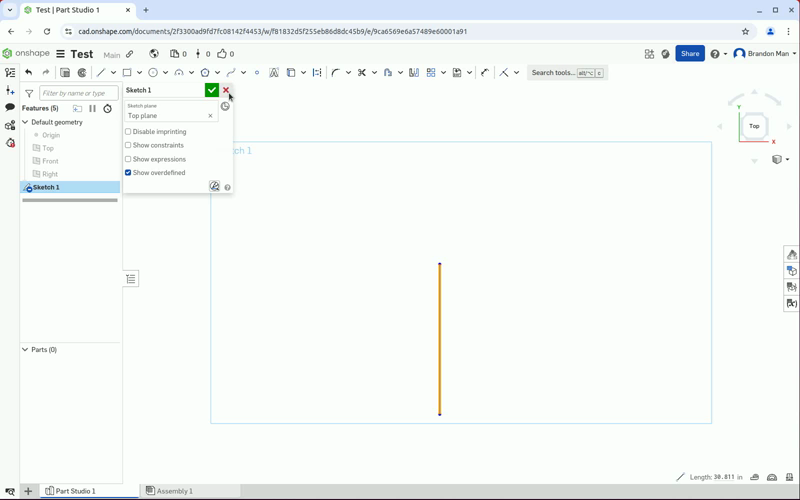
key(shift+h)
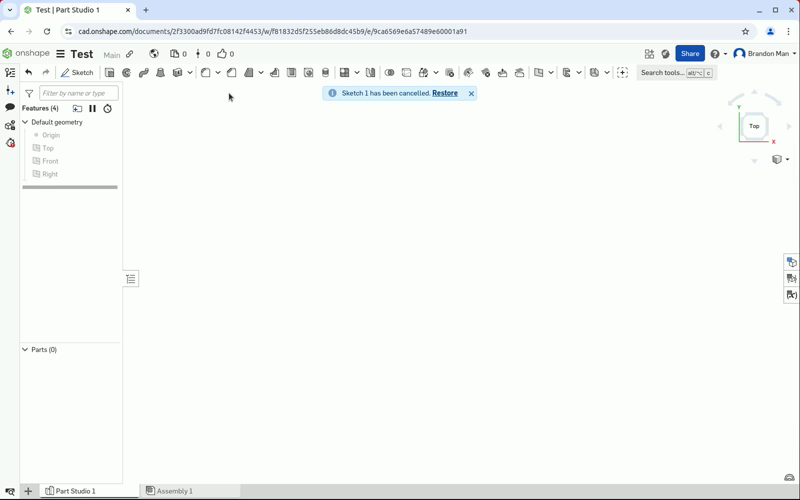
mouse_move(73, 352)
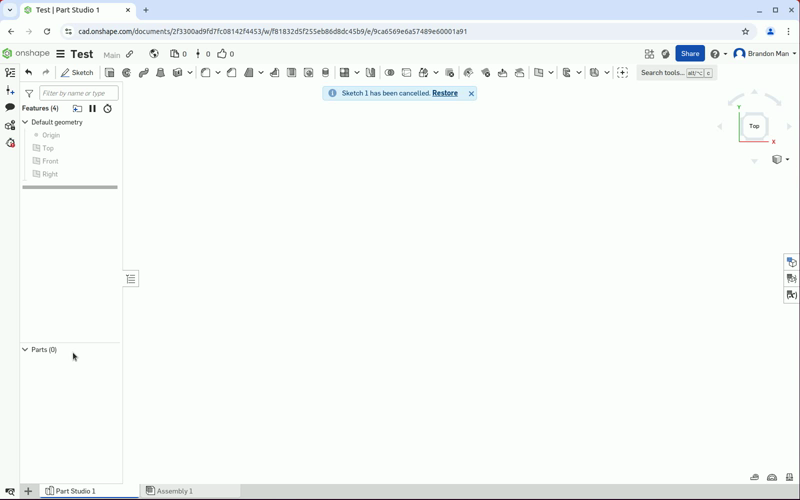
key(y)
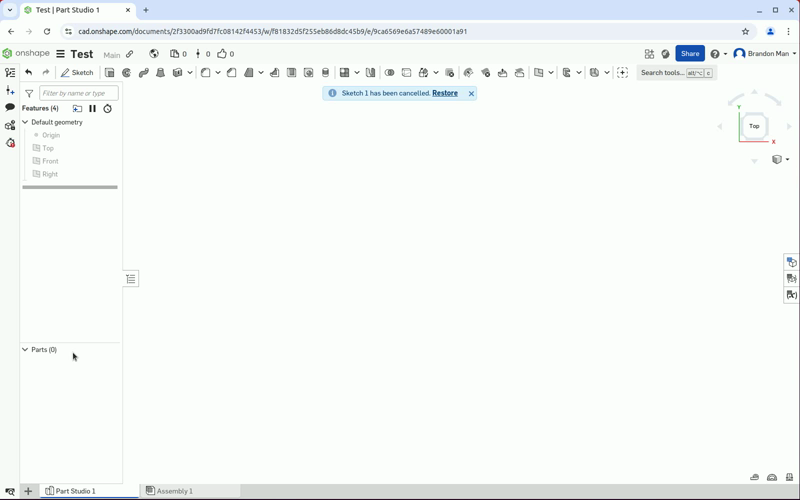
key(shift+p)
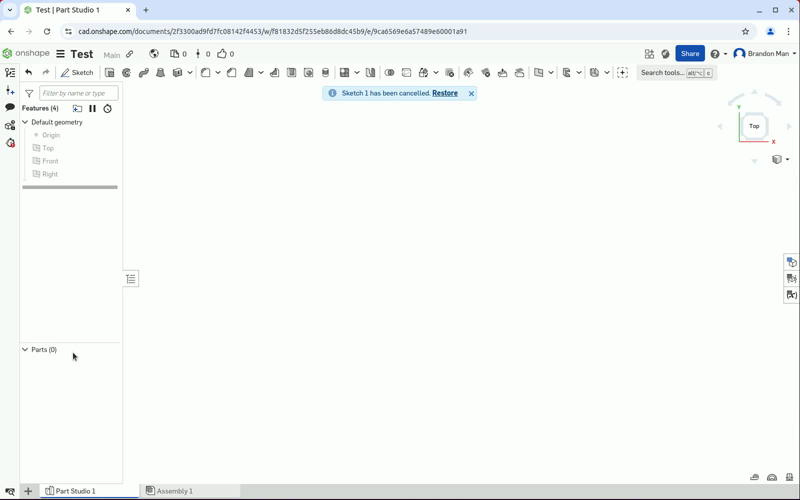
key(space)
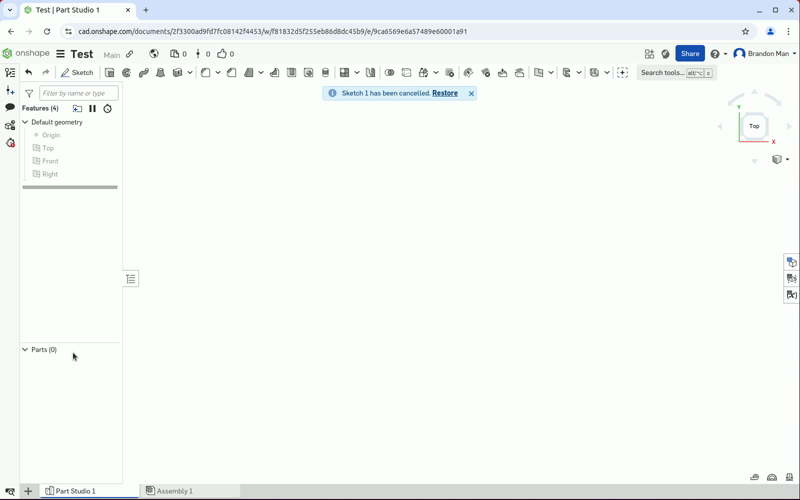
key_down(shift)
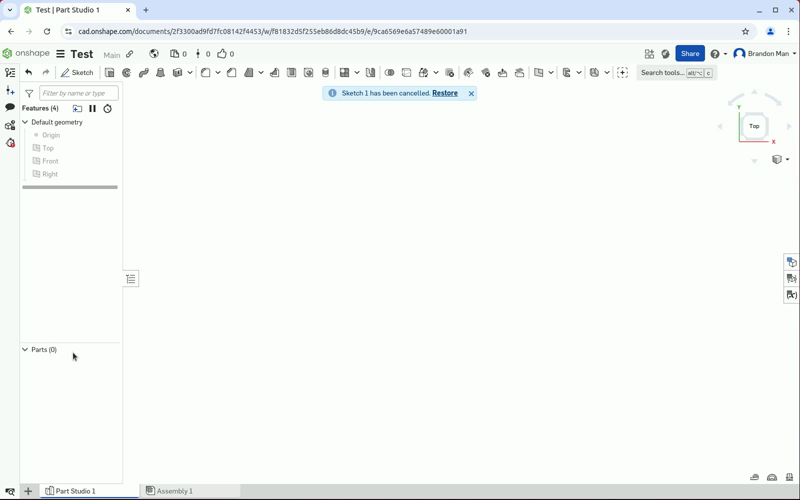
key(up)
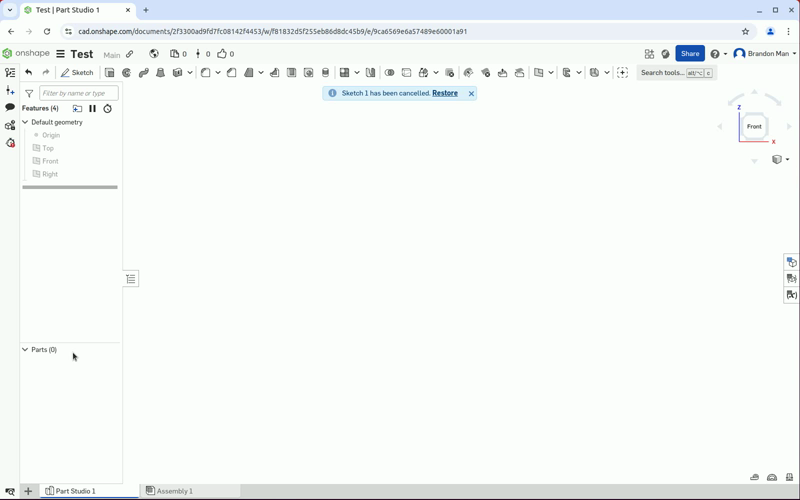
key_up(shift)
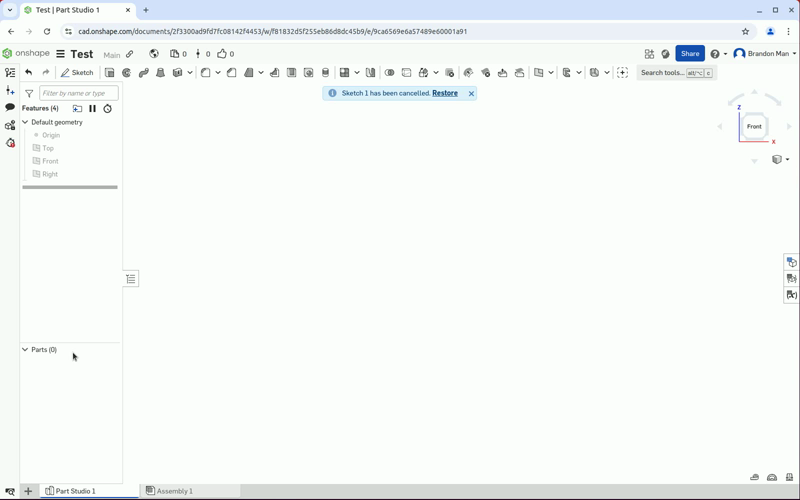
mouse_move(73, 352)
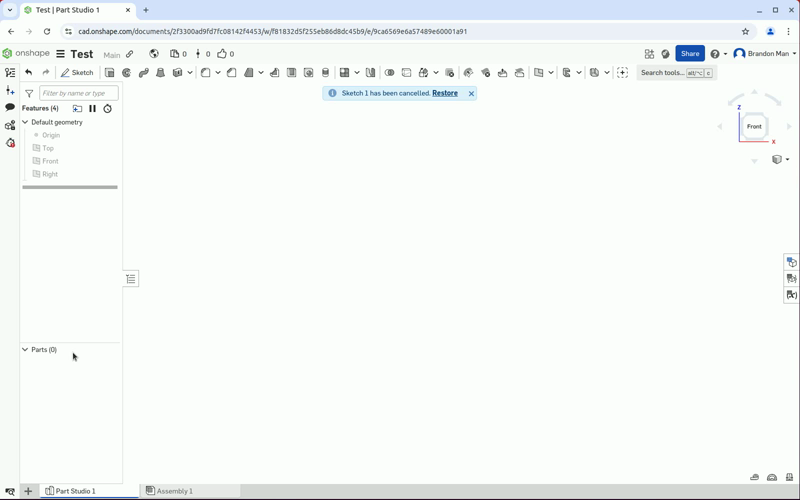
key(shift+y)
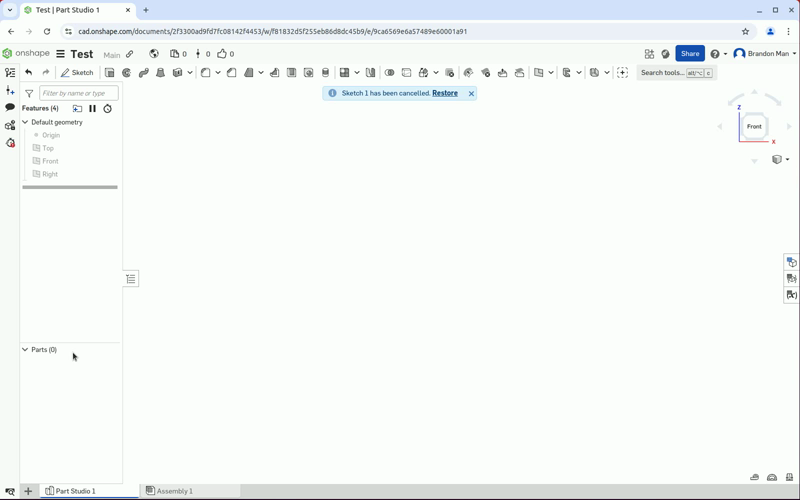
key(shift+s)
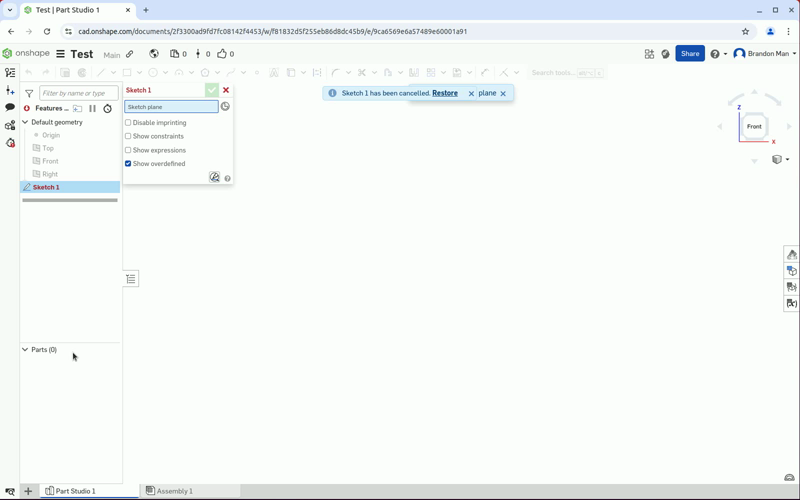
mouse_move(73, 163)
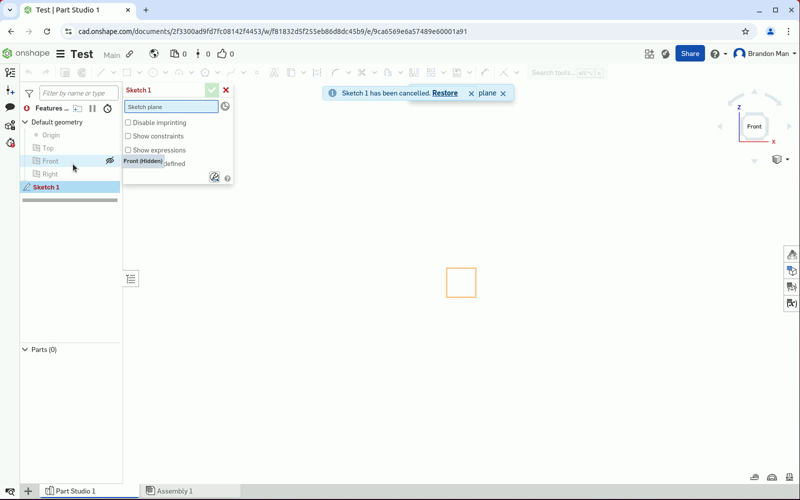
click(73, 163)
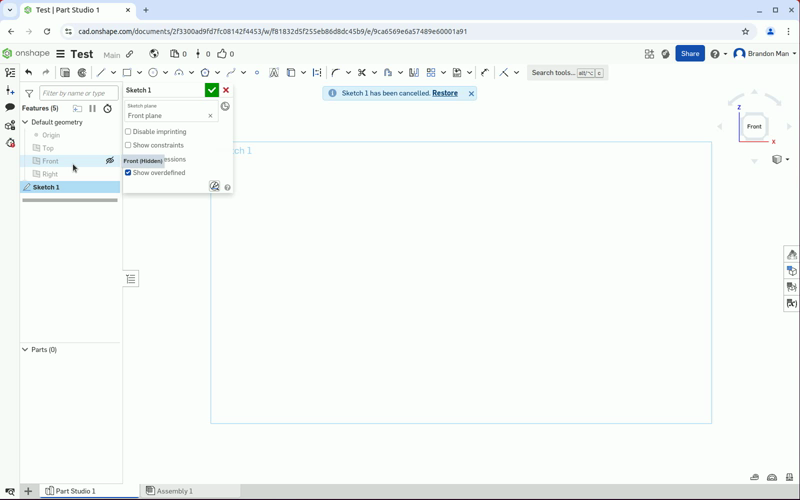
mouse_move(73, 352)
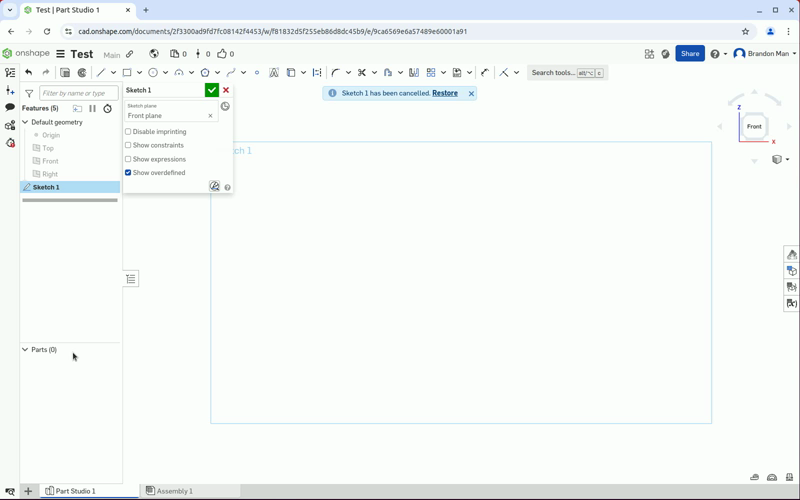
key(y)
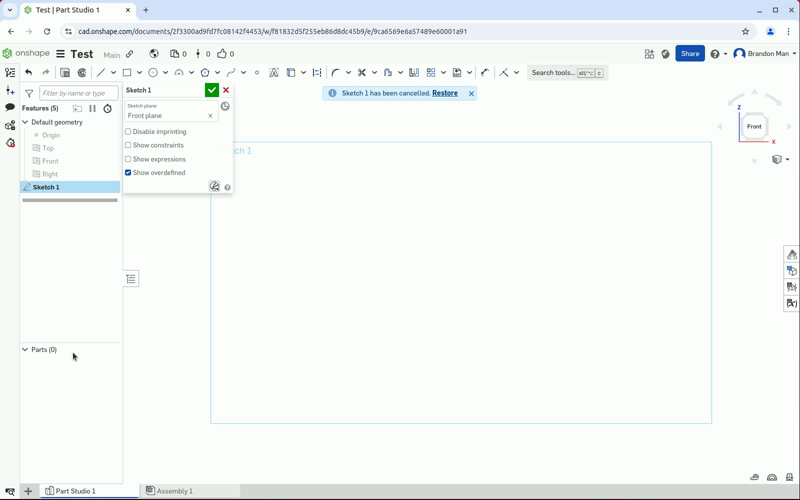
key(c)
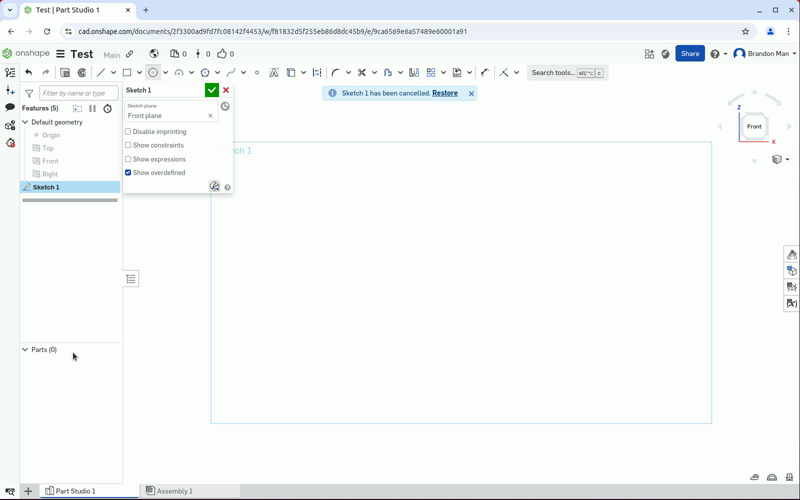
key_down(shift)
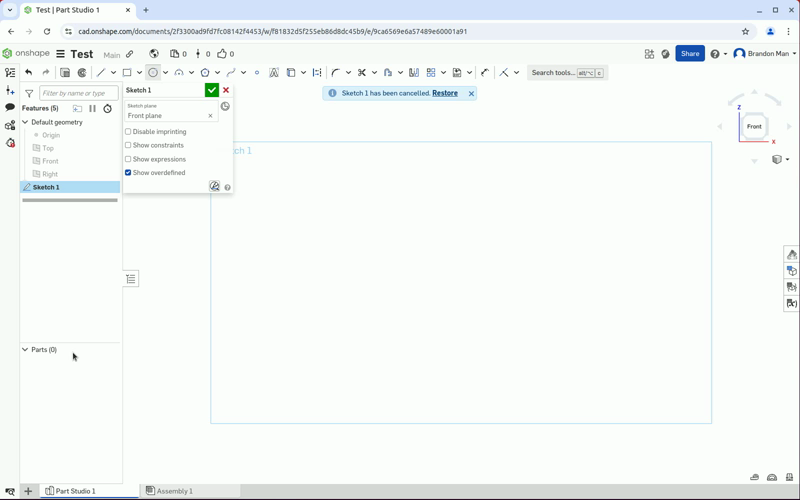
mouse_move(461, 282)
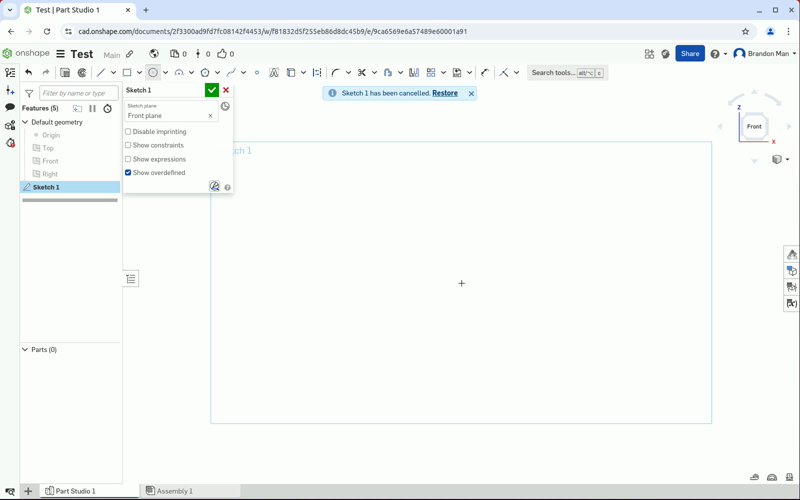
click(461, 282)
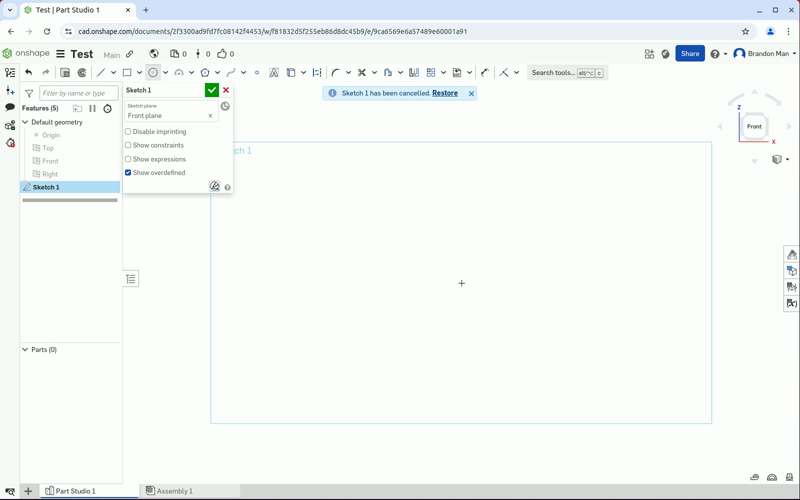
key_up(shift)
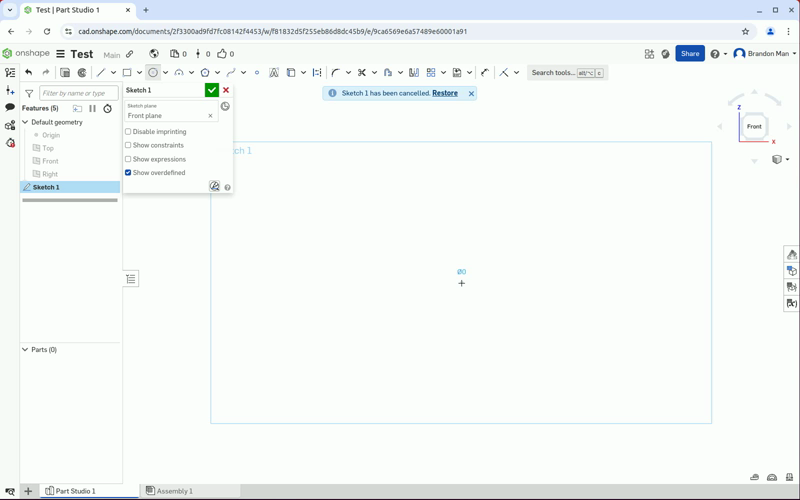
mouse_move(465, 282)
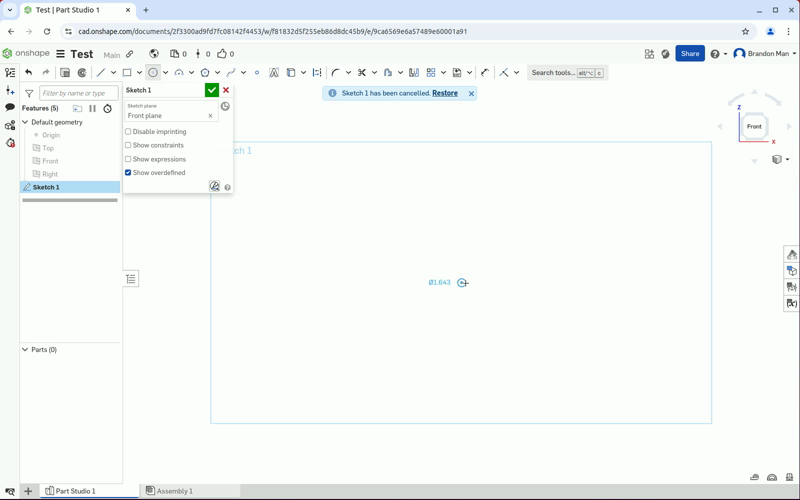
click(465, 282)
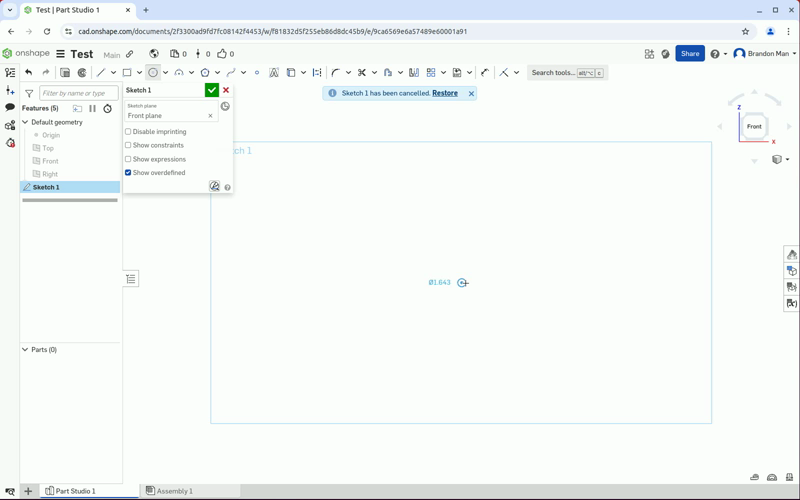
key(esc)
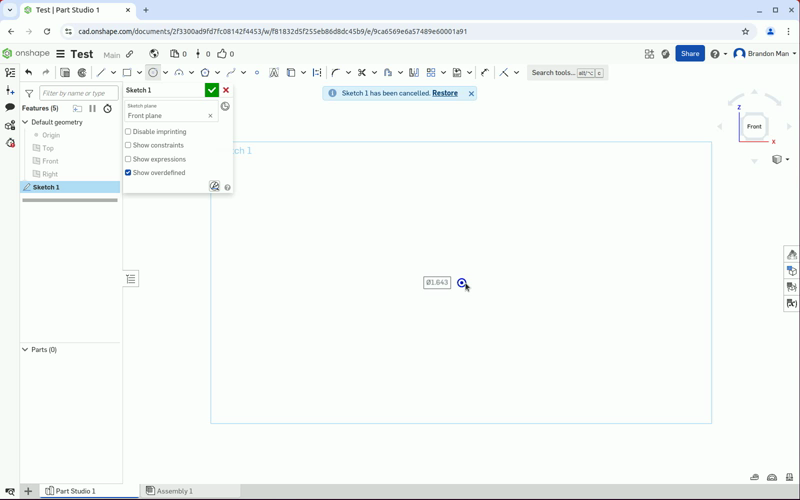
key(c)
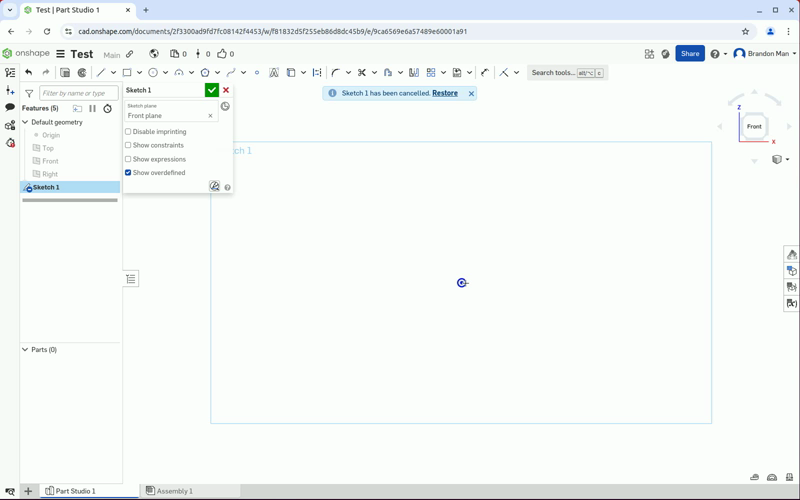
key_down(shift)
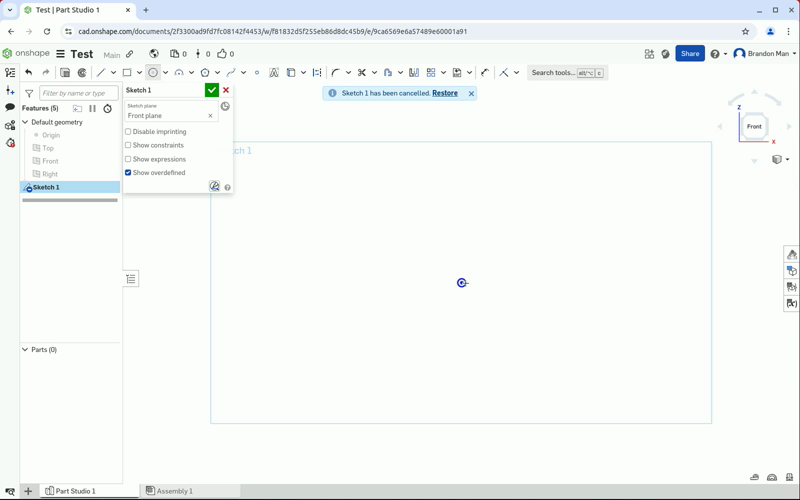
mouse_move(461, 282)
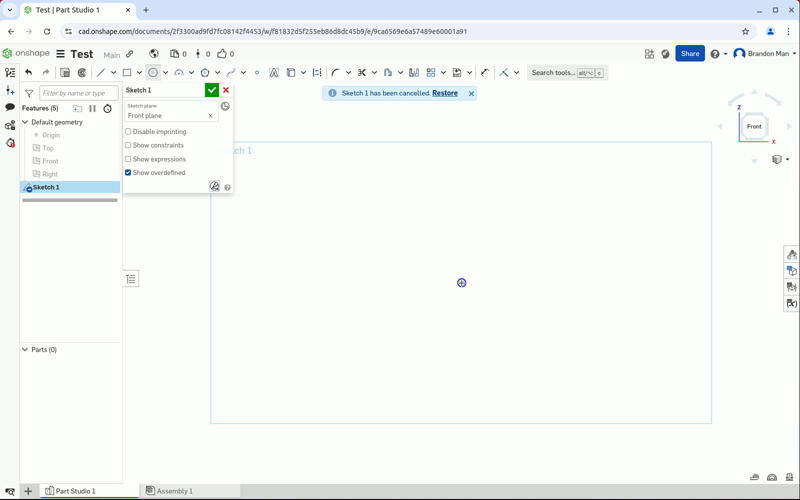
scroll(6)
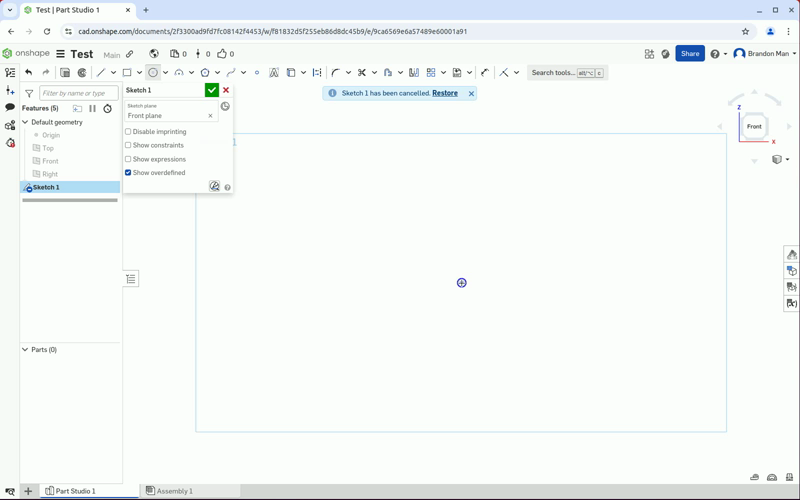
scroll(6)
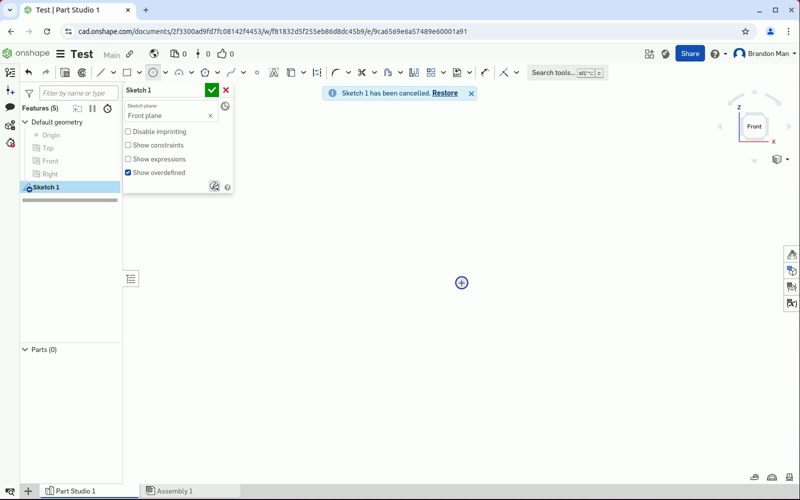
scroll(6)
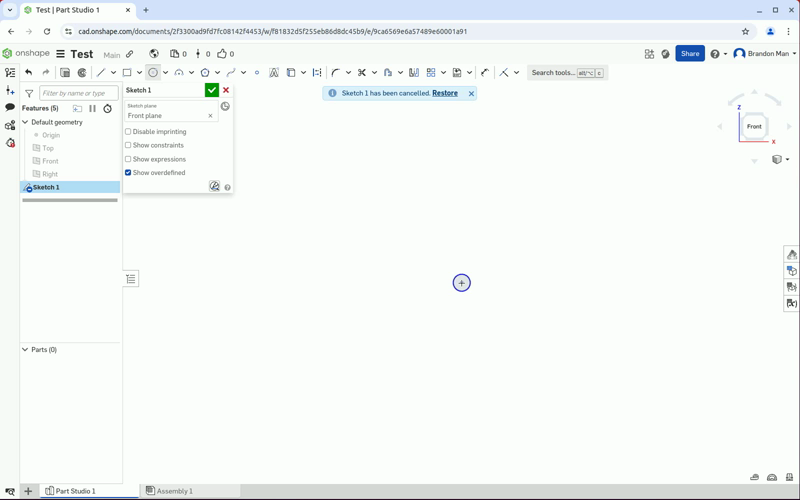
scroll(6)
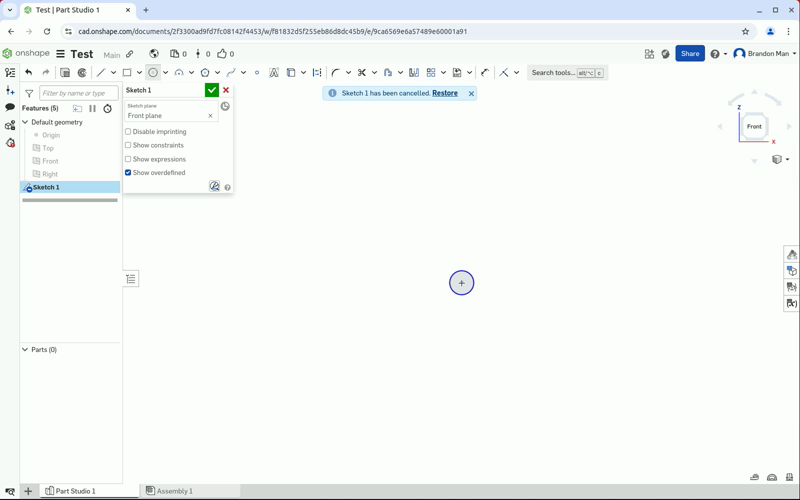
scroll(6)
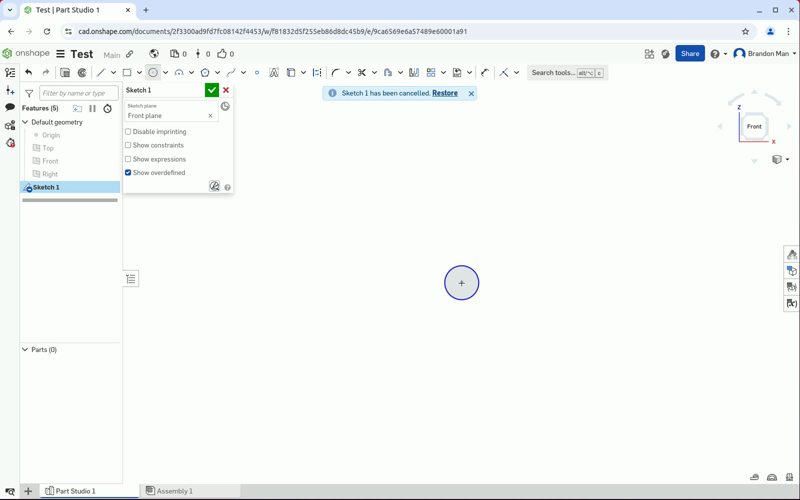
scroll(6)
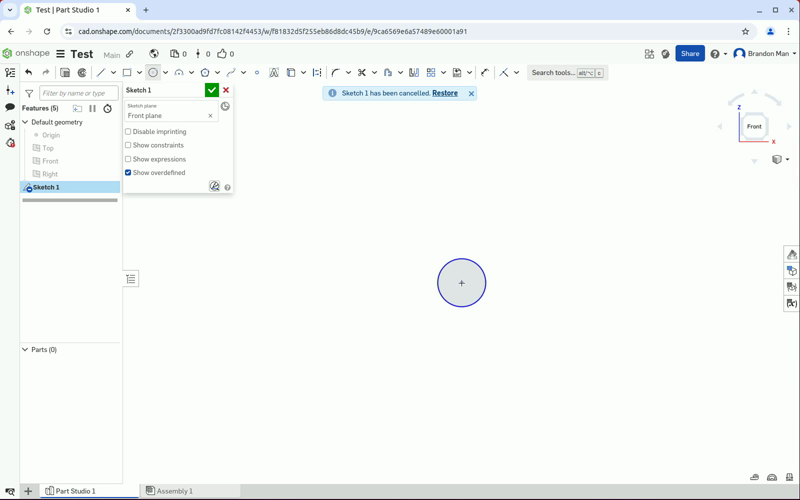
scroll(6)
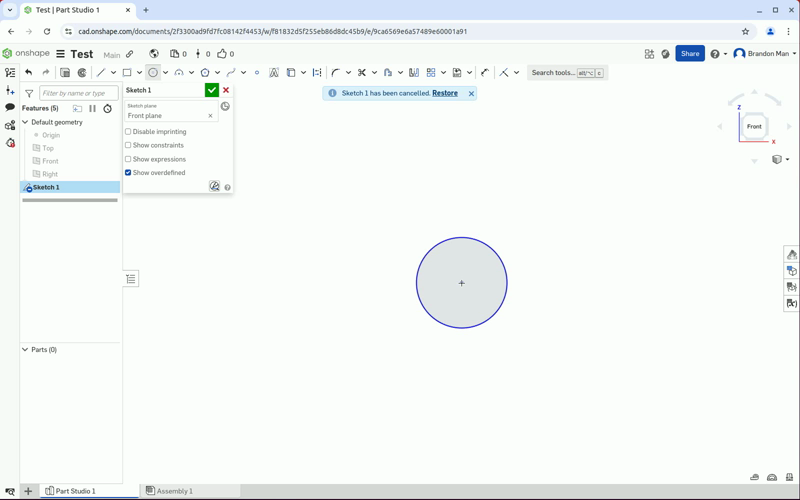
click(461, 282)
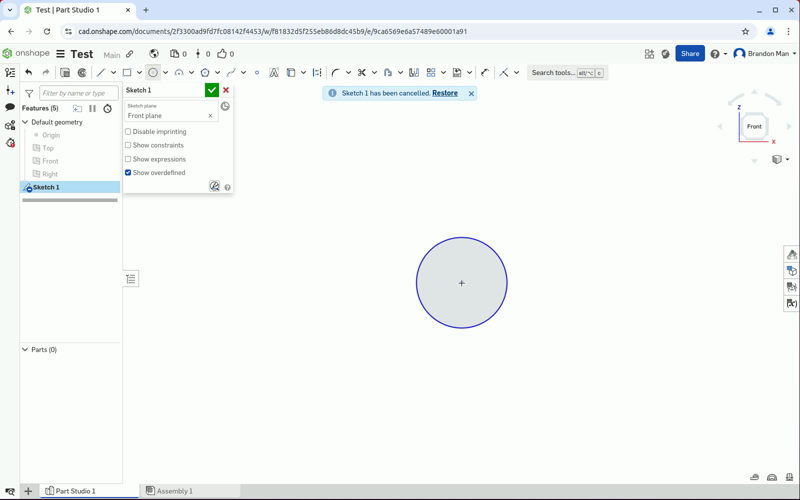
scroll(-6)
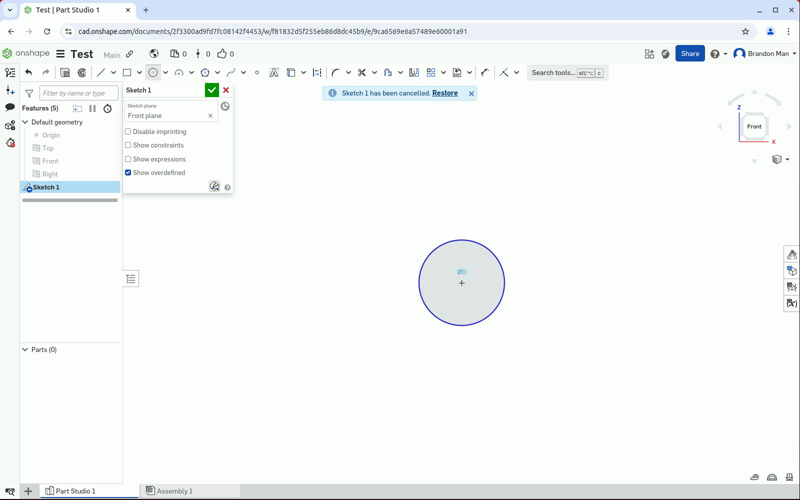
scroll(-6)
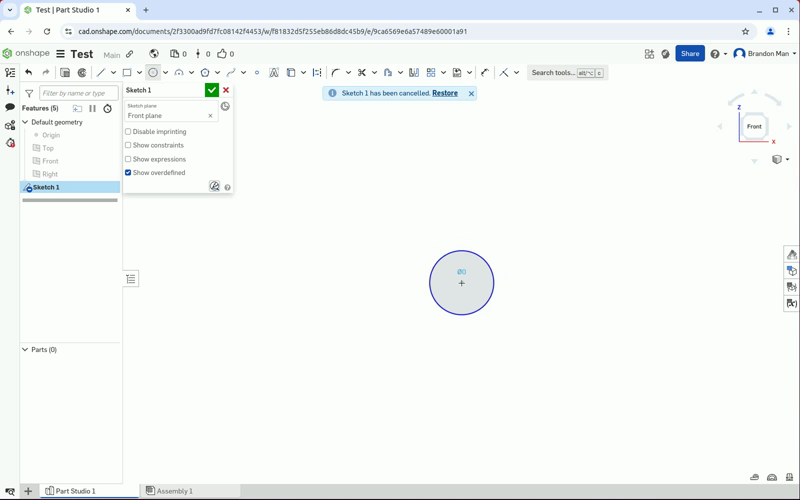
scroll(-6)
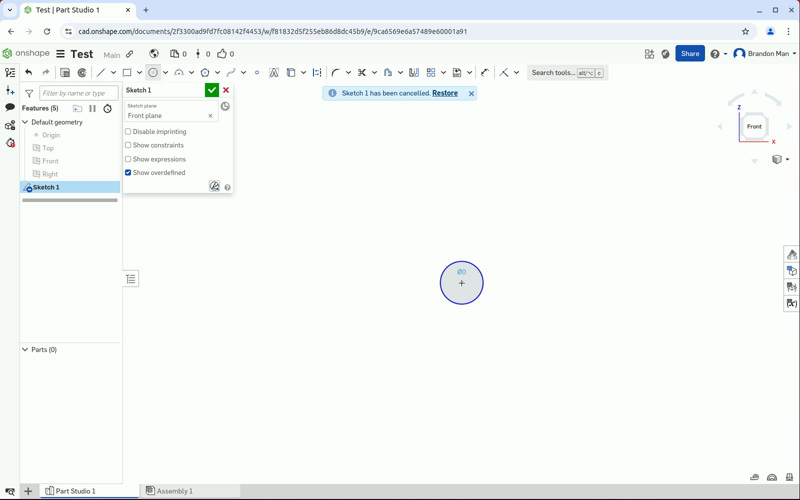
scroll(-6)
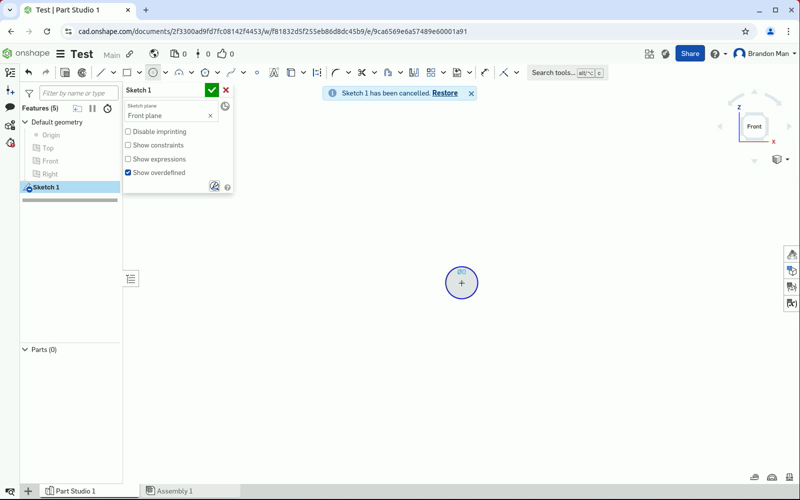
scroll(-6)
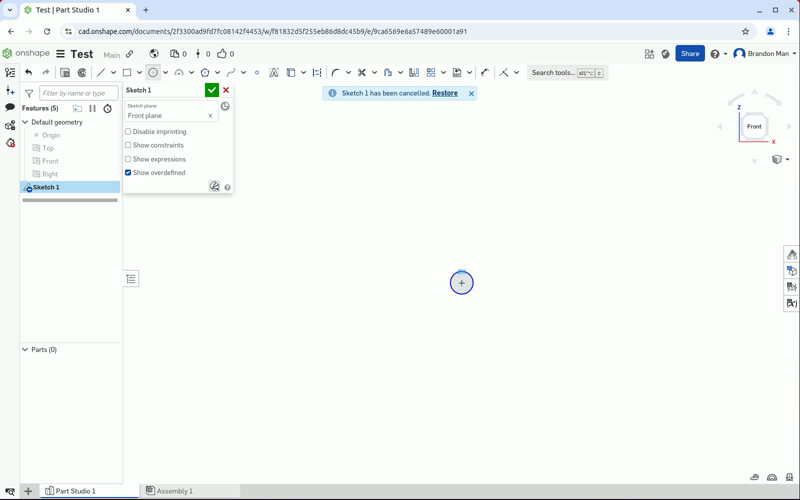
scroll(-6)
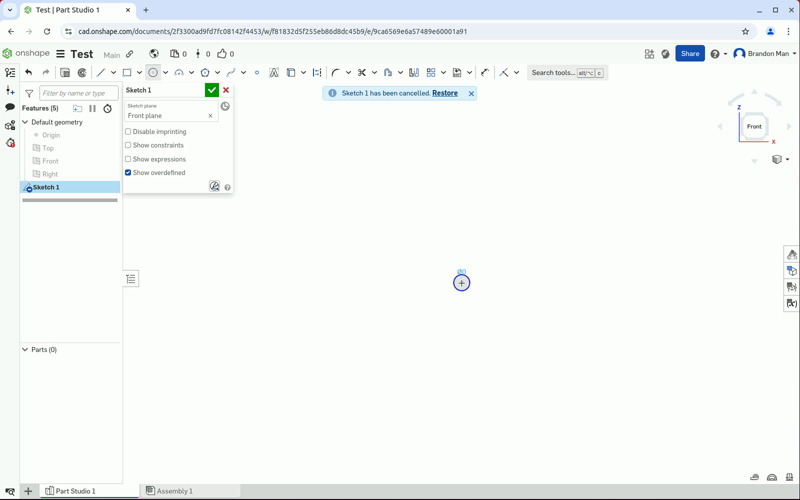
scroll(-6)
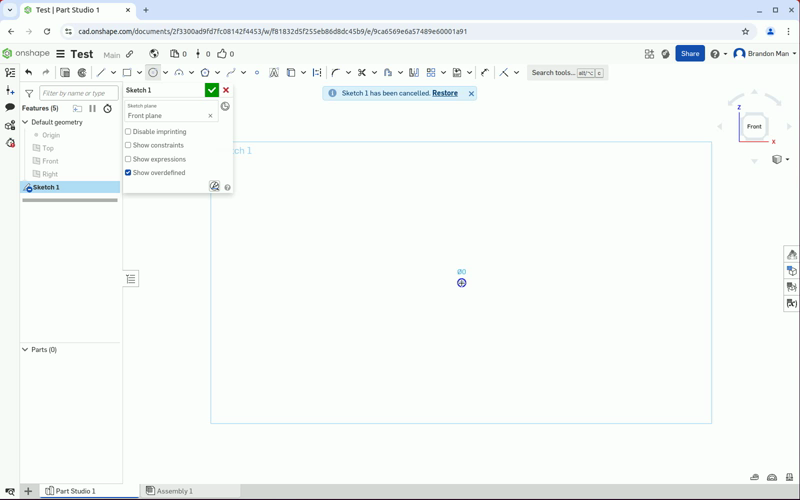
key_up(shift)
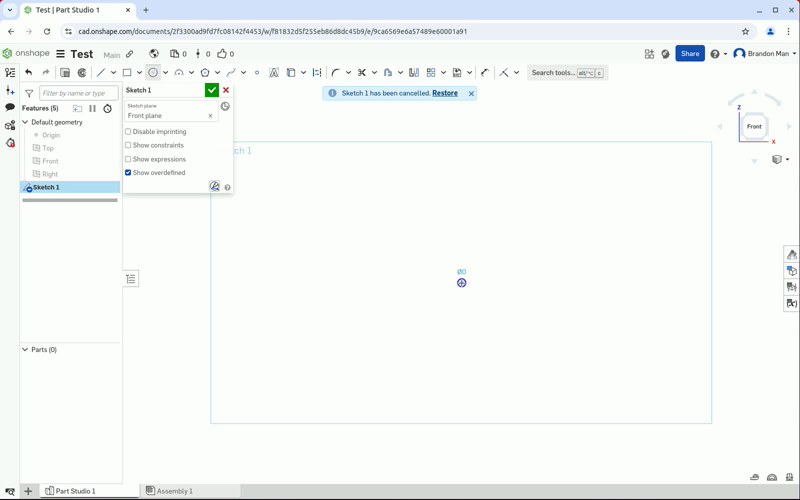
mouse_move(464, 282)
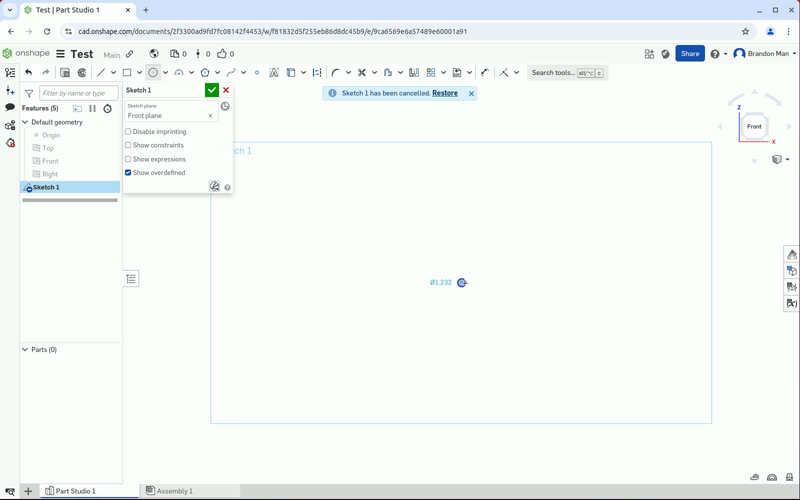
scroll(6)
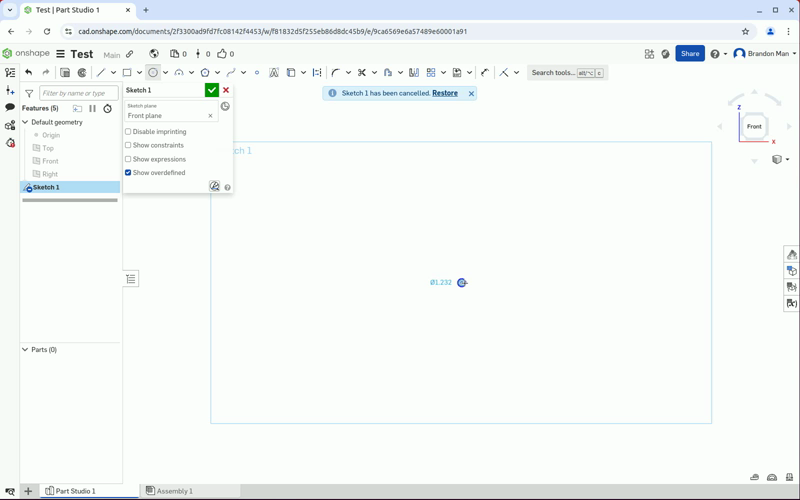
scroll(6)
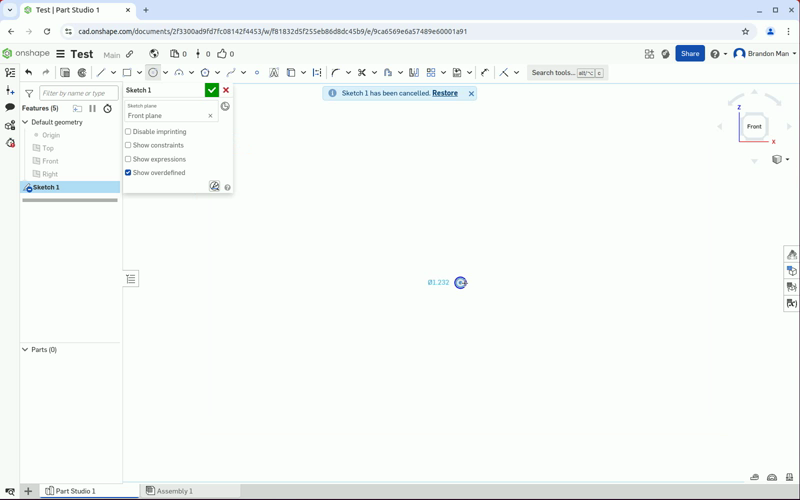
scroll(6)
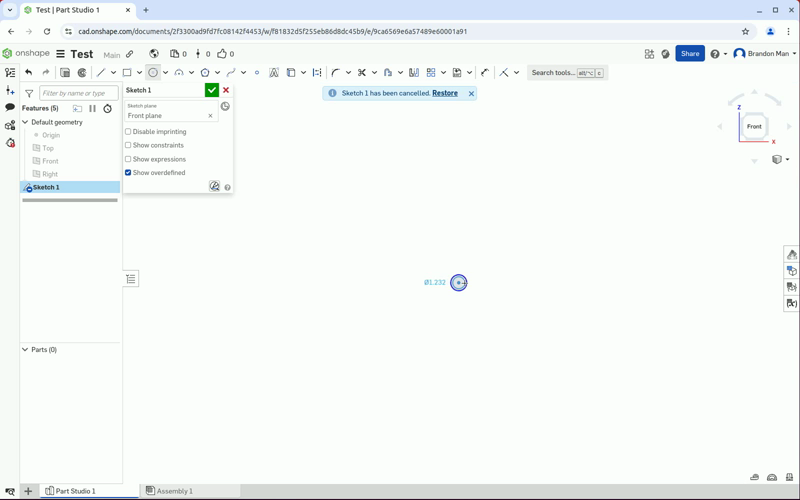
scroll(6)
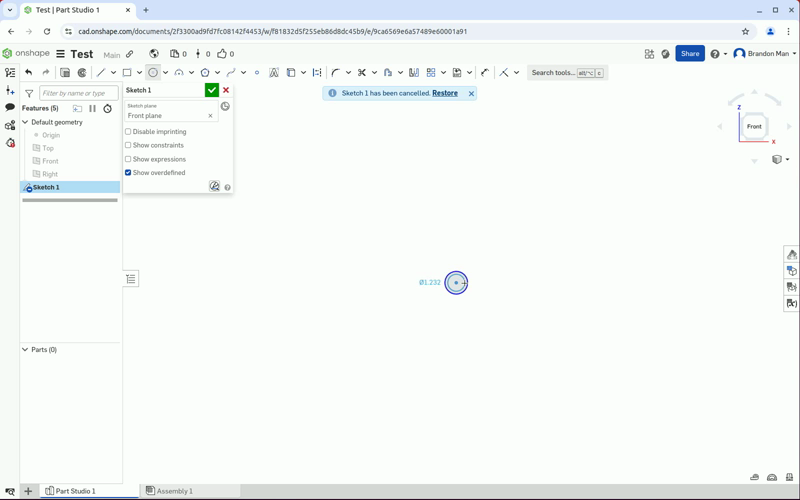
scroll(6)
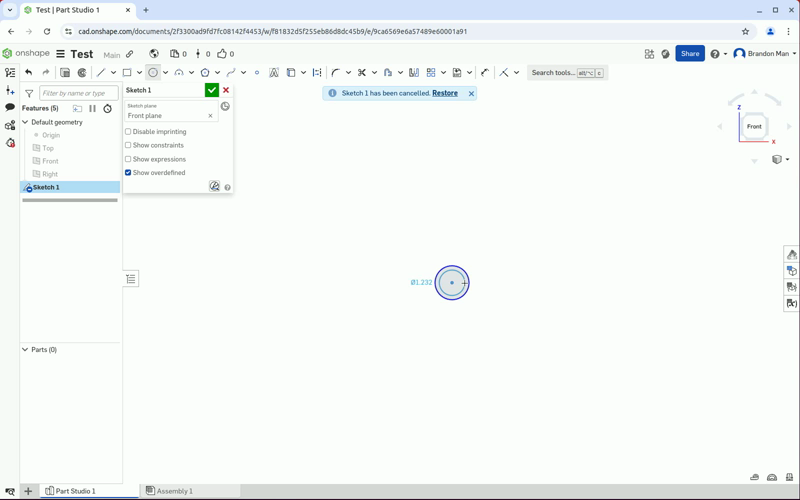
scroll(6)
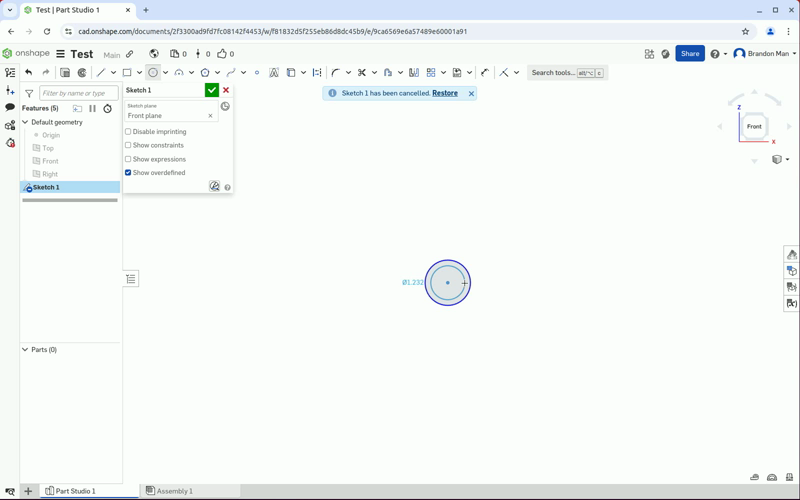
scroll(6)
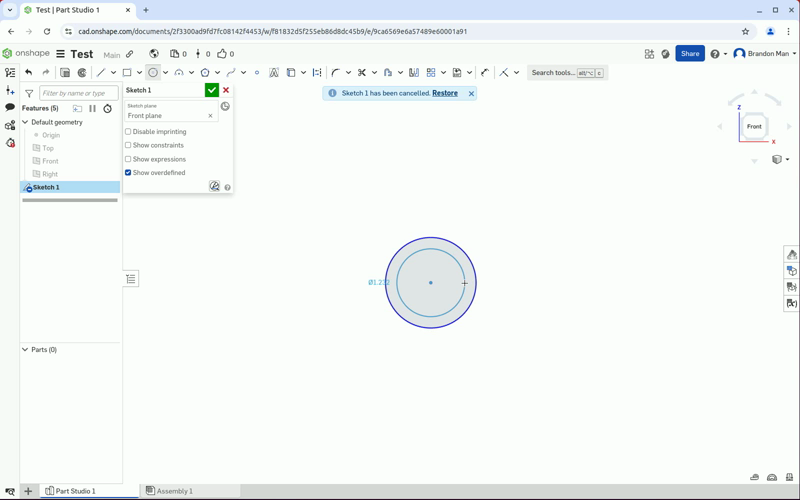
click(464, 282)
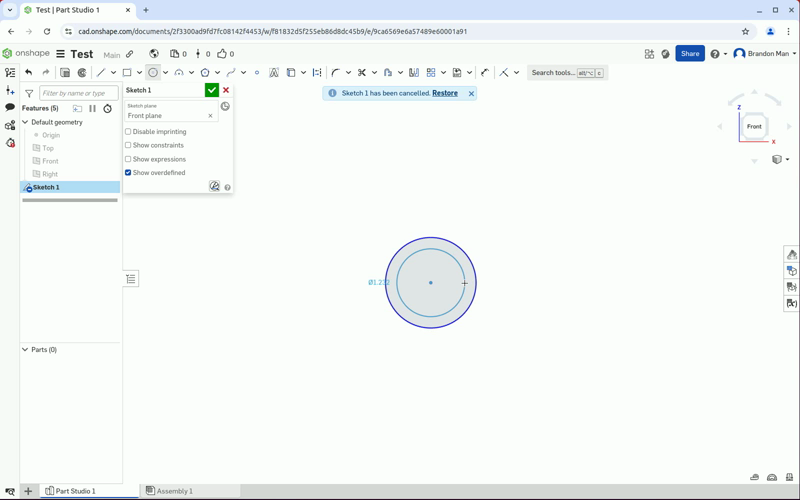
scroll(-6)
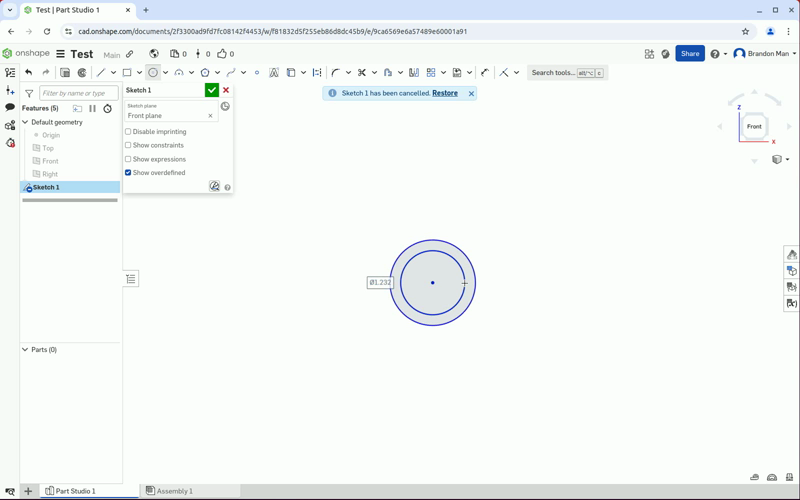
scroll(-6)
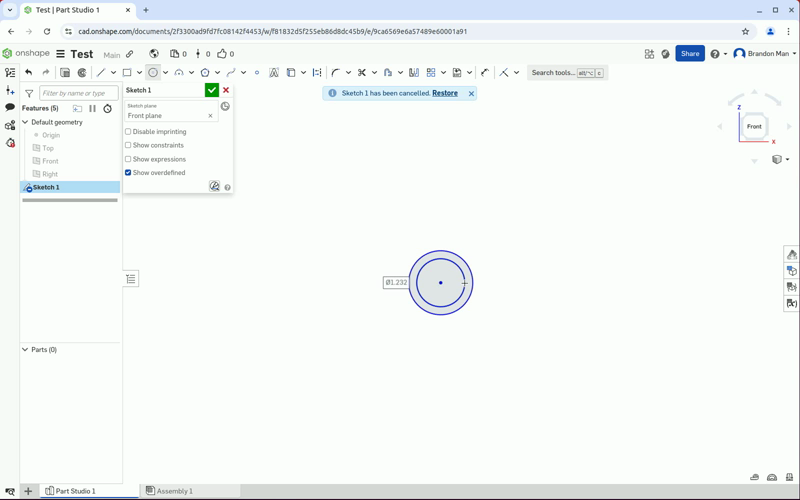
scroll(-6)
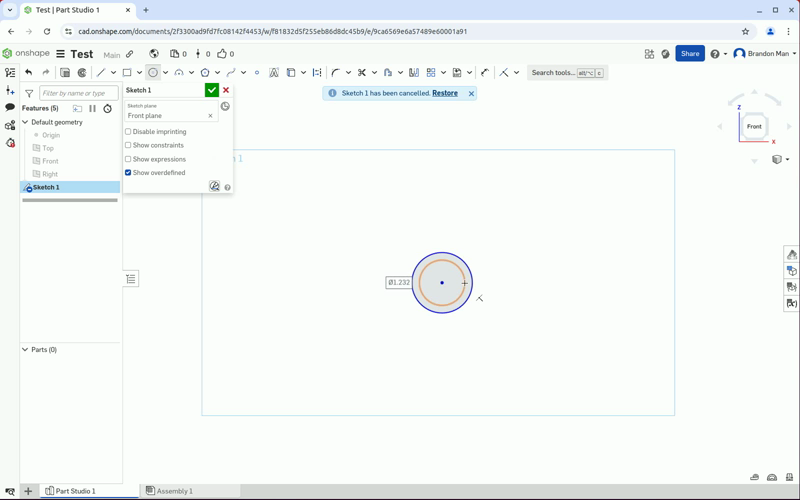
scroll(-6)
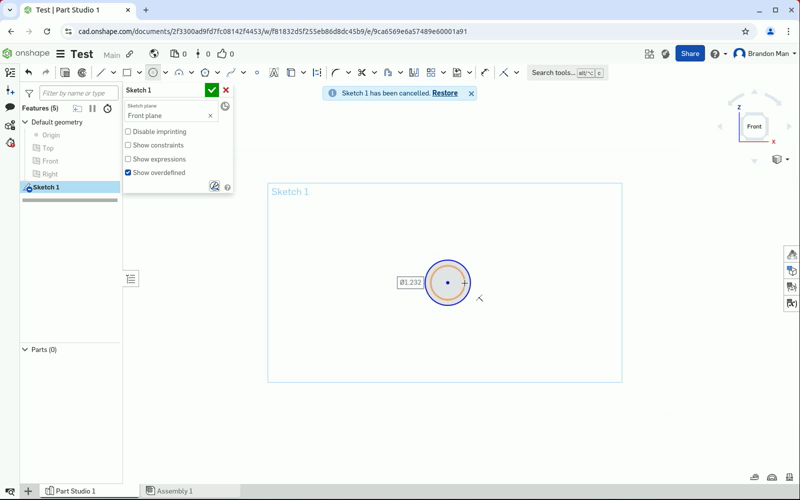
scroll(-6)
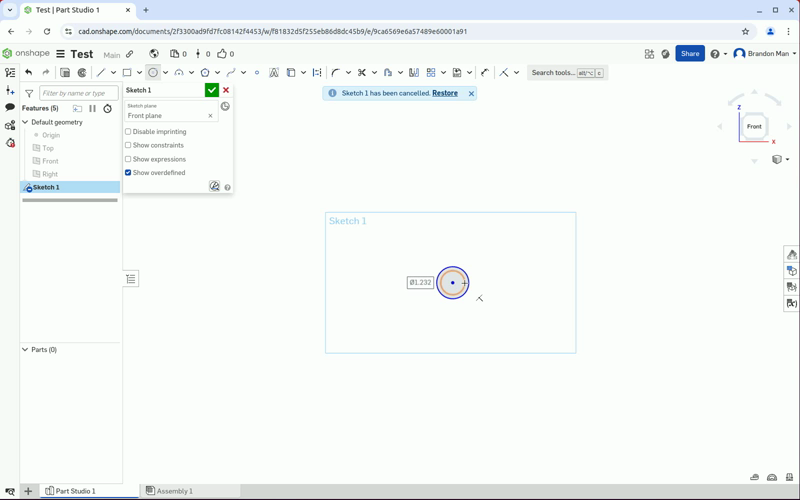
scroll(-6)
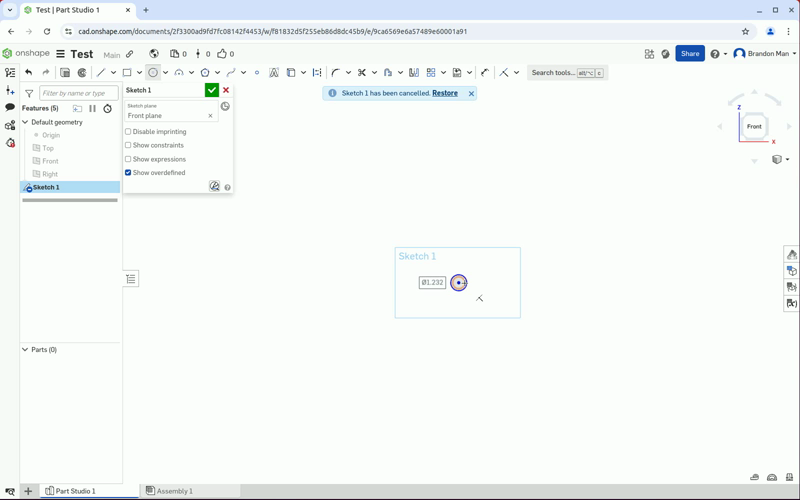
scroll(-6)
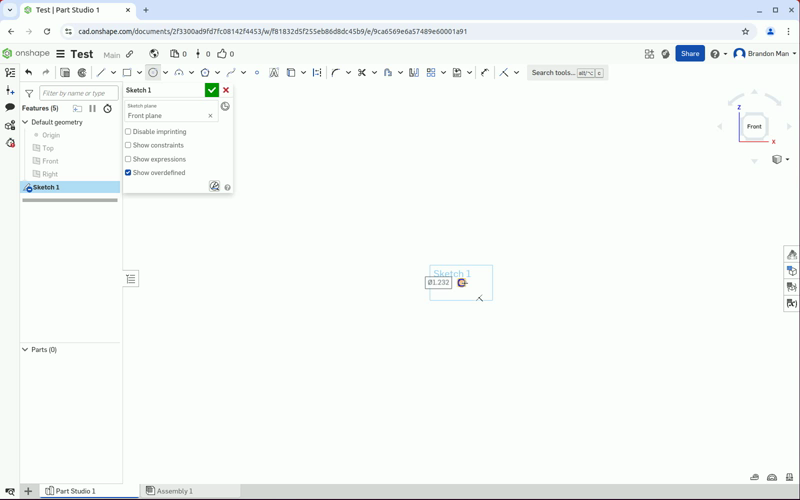
key(esc)
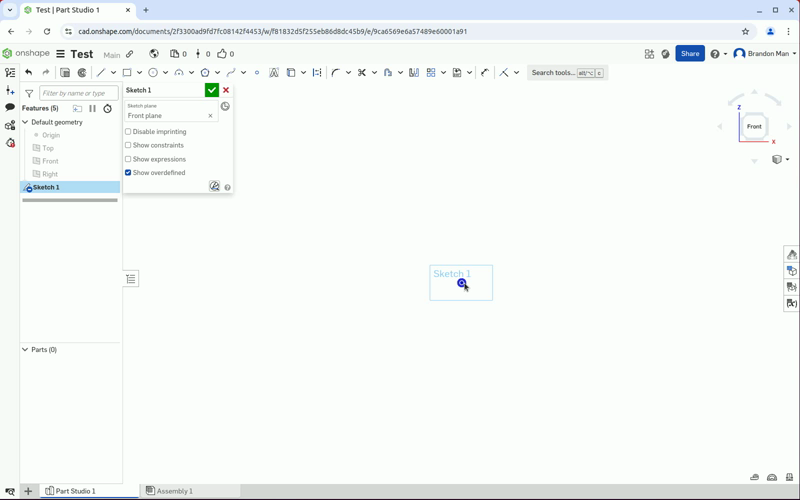
mouse_move(460, 286)
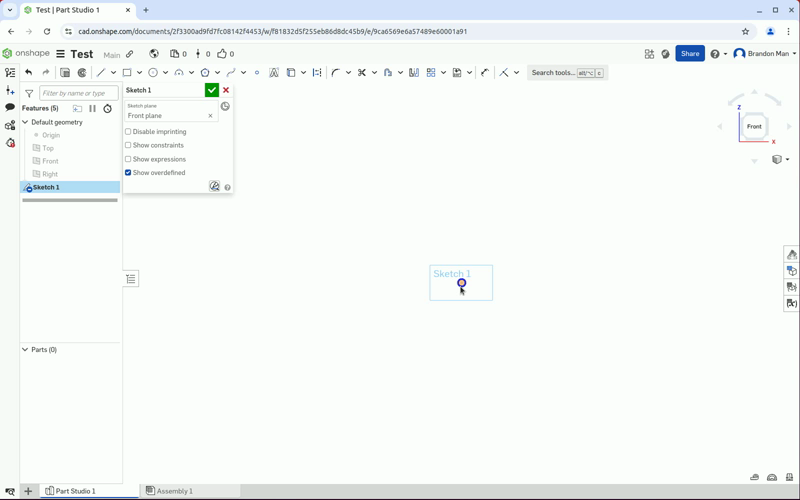
scroll(6)
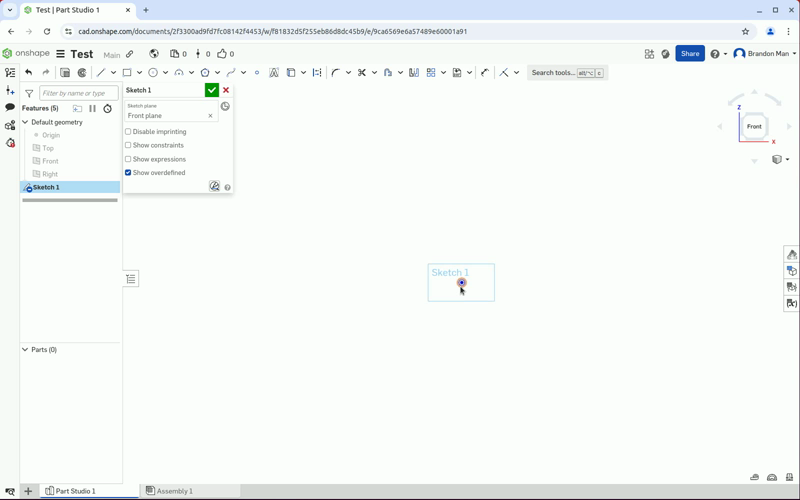
scroll(6)
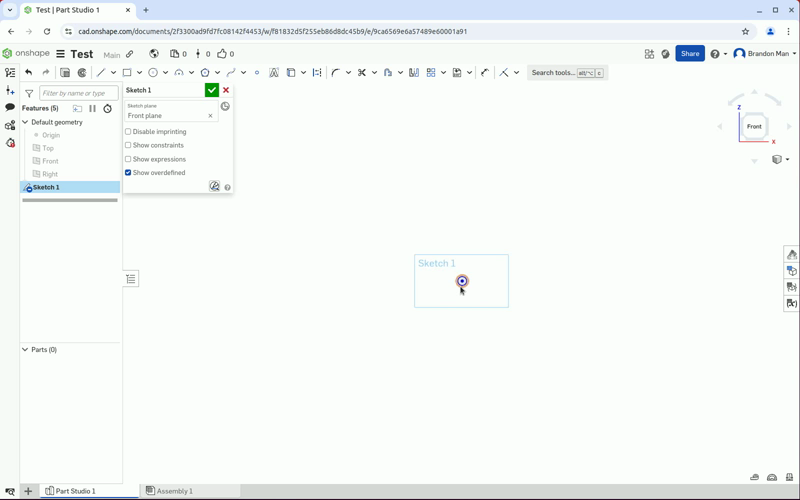
scroll(6)
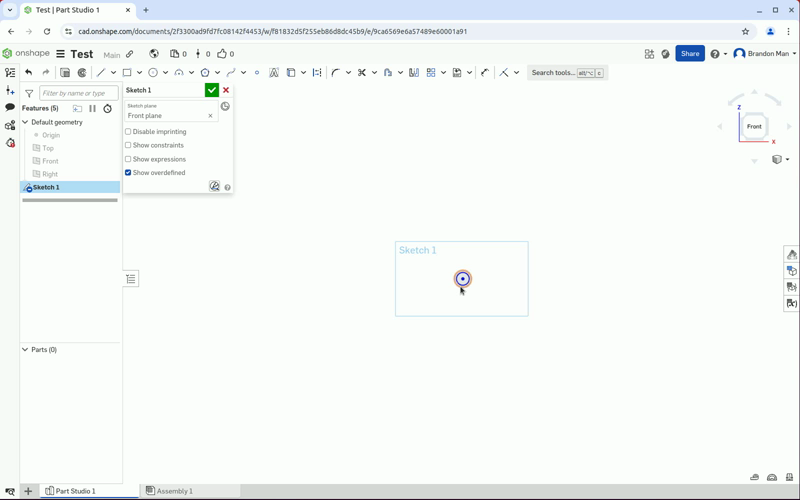
scroll(6)
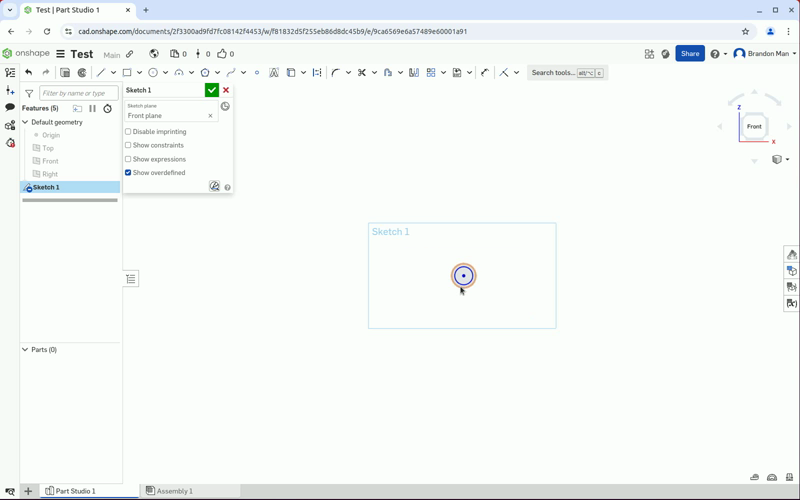
scroll(6)
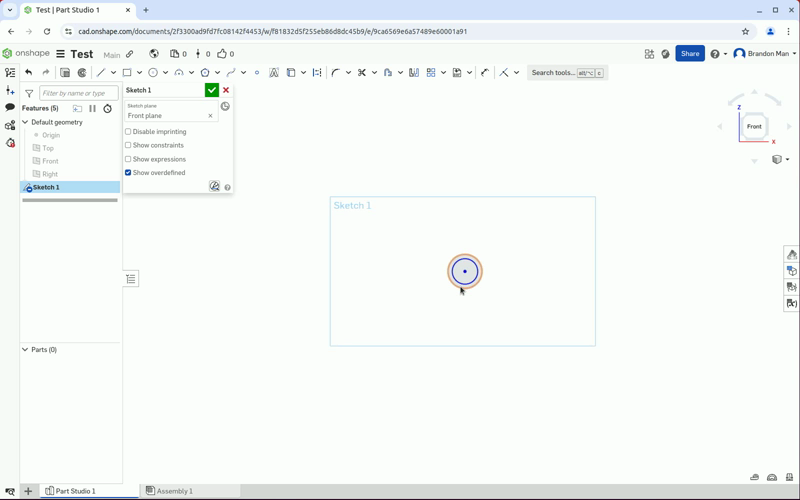
scroll(6)
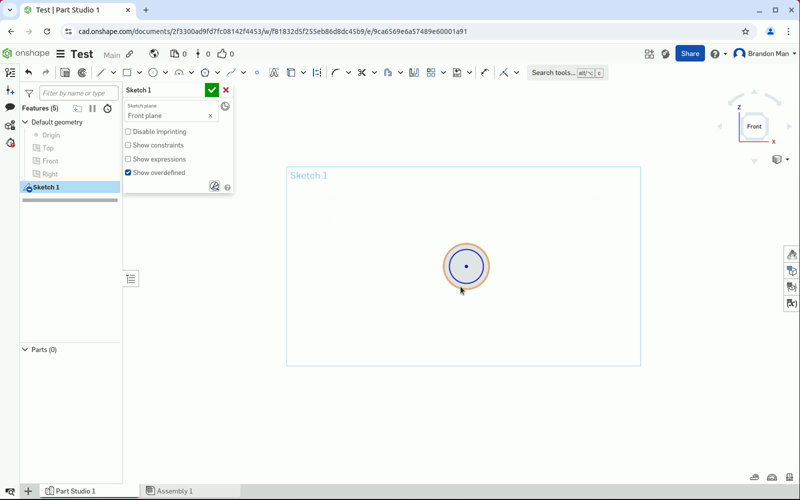
scroll(6)
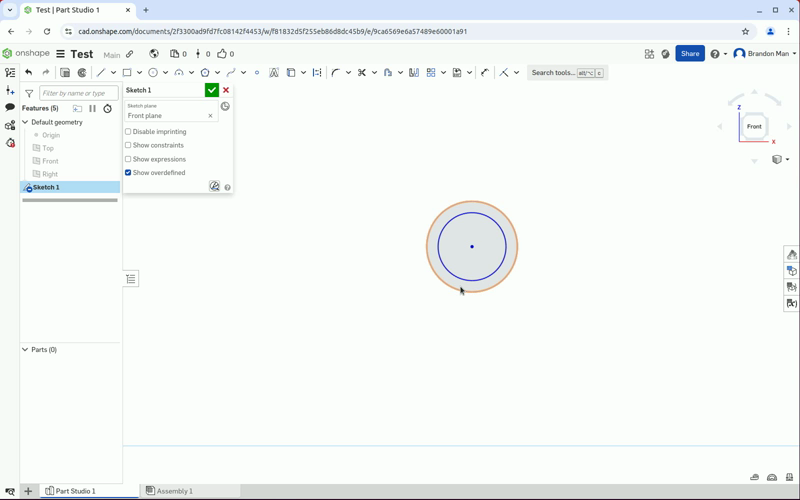
click(460, 286)
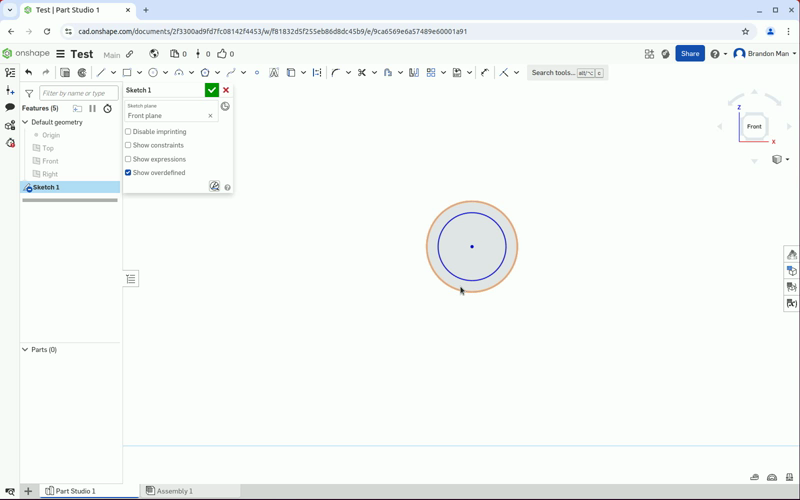
scroll(-6)
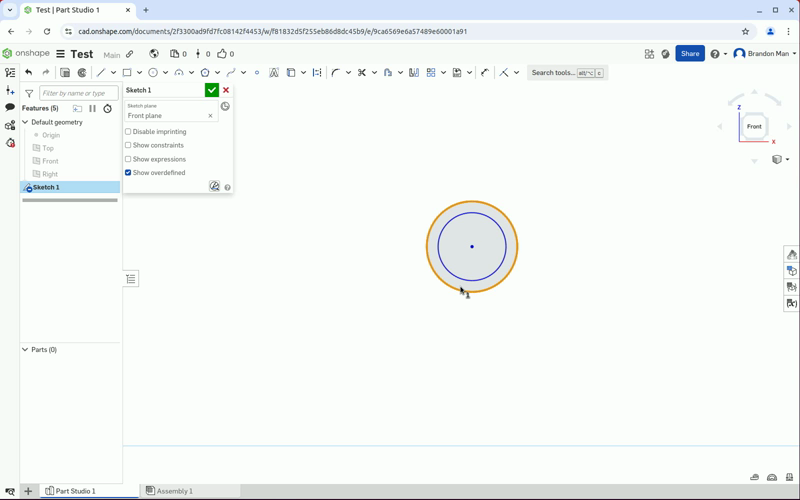
scroll(-6)
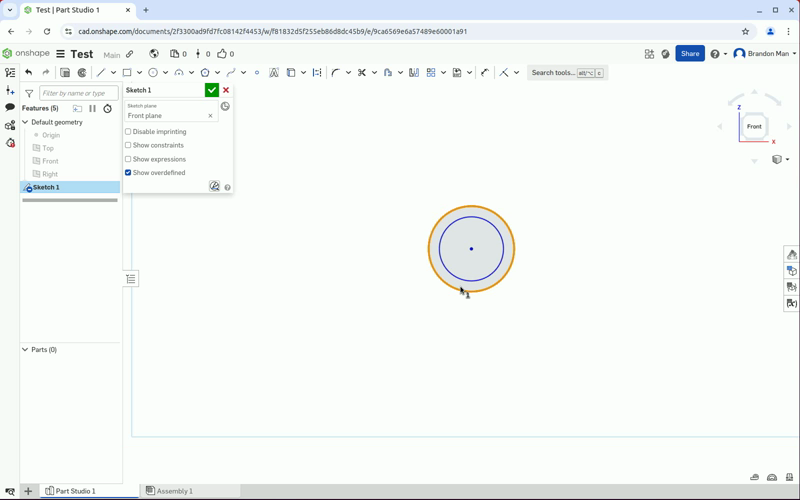
scroll(-6)
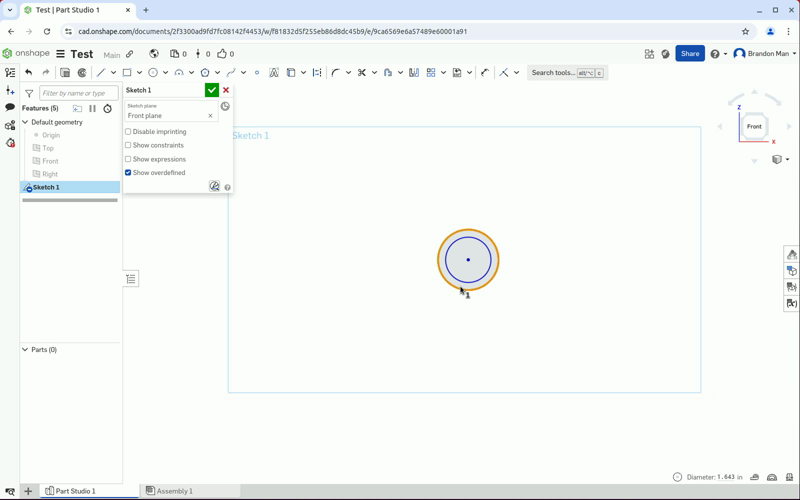
scroll(-6)
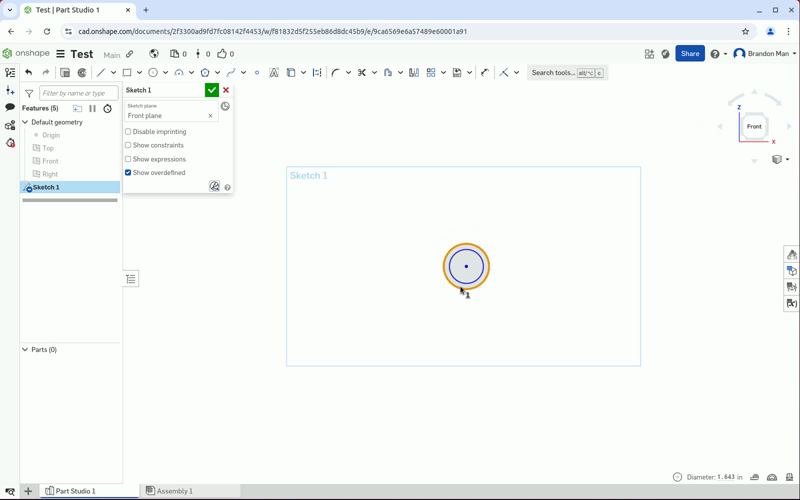
scroll(-6)
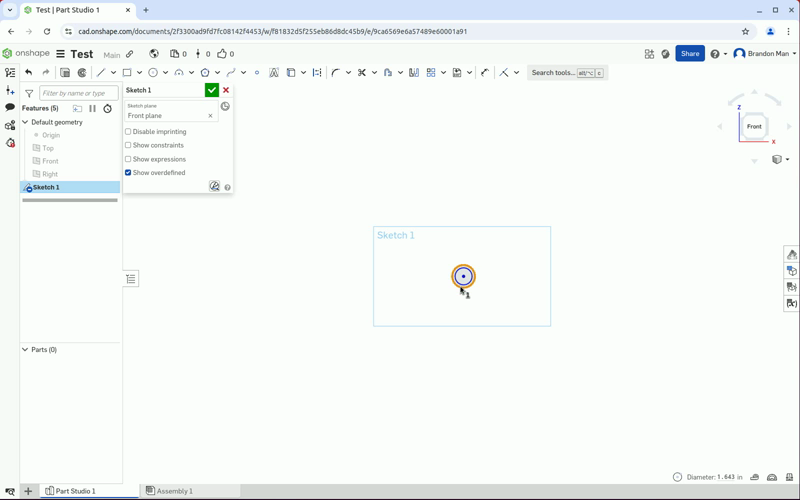
scroll(-6)
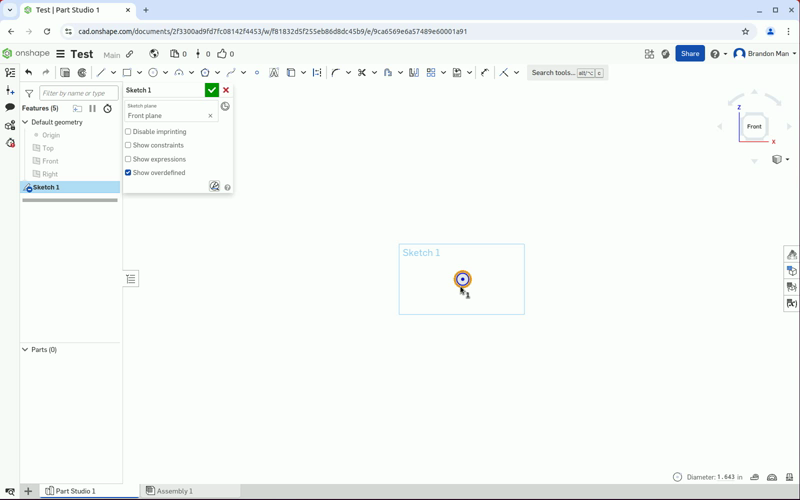
scroll(-6)
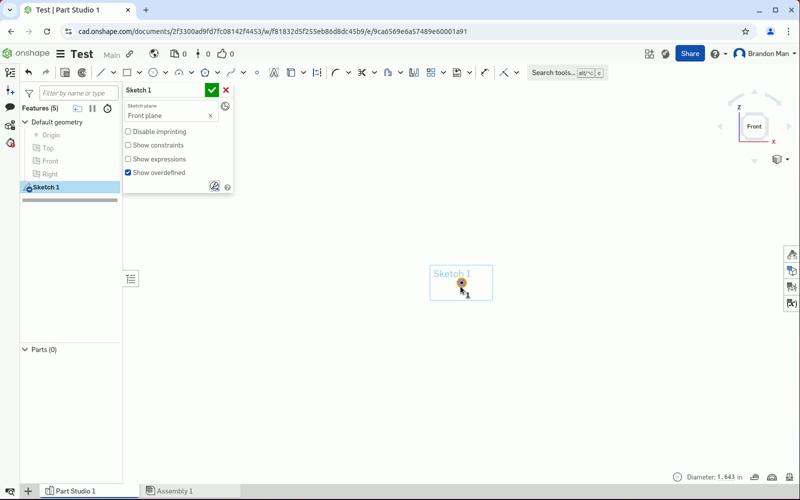
mouse_move(73, 352)
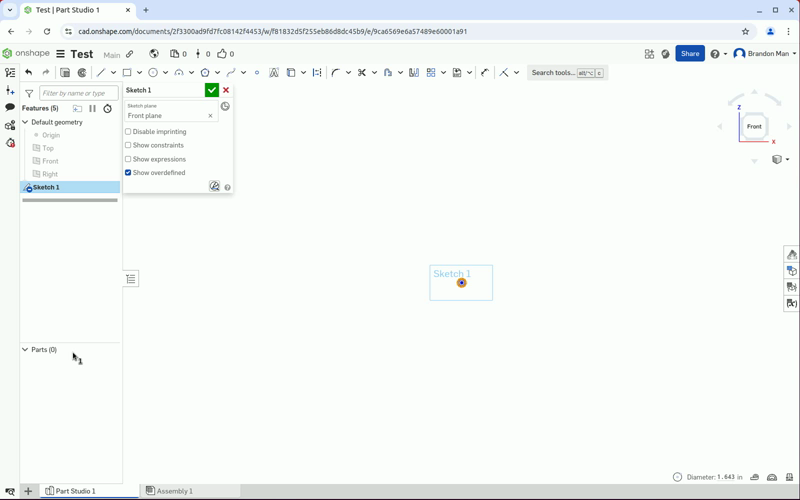
key(shift+y)
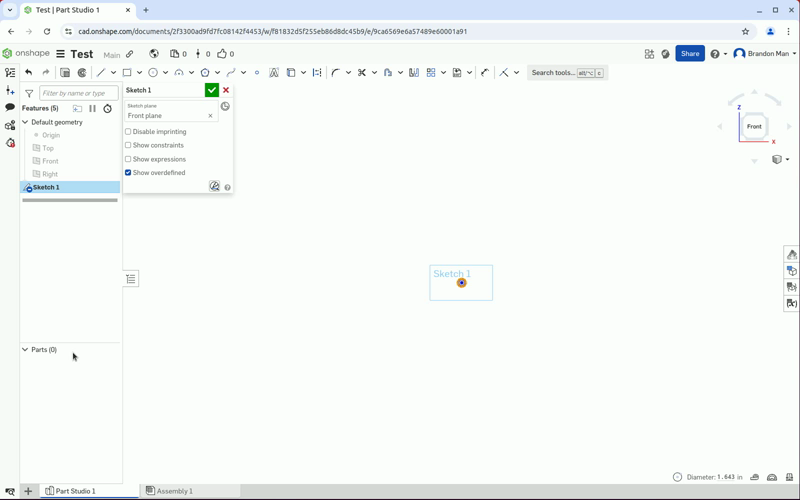
key(shift+e)
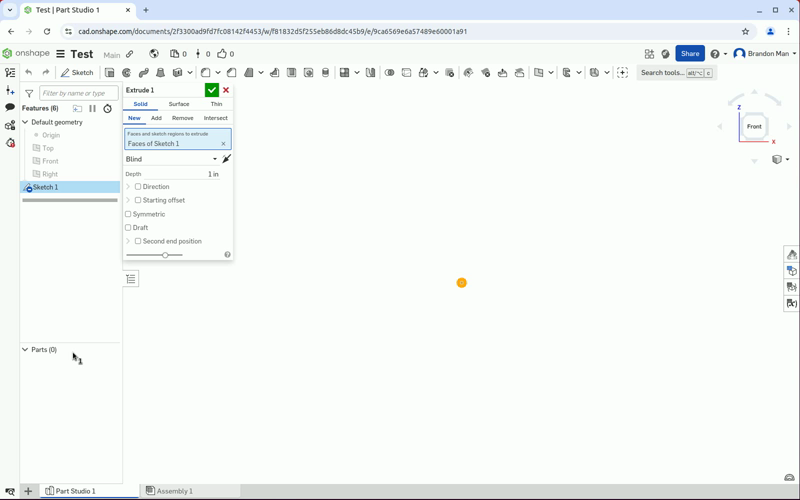
mouse_move(143, 106)
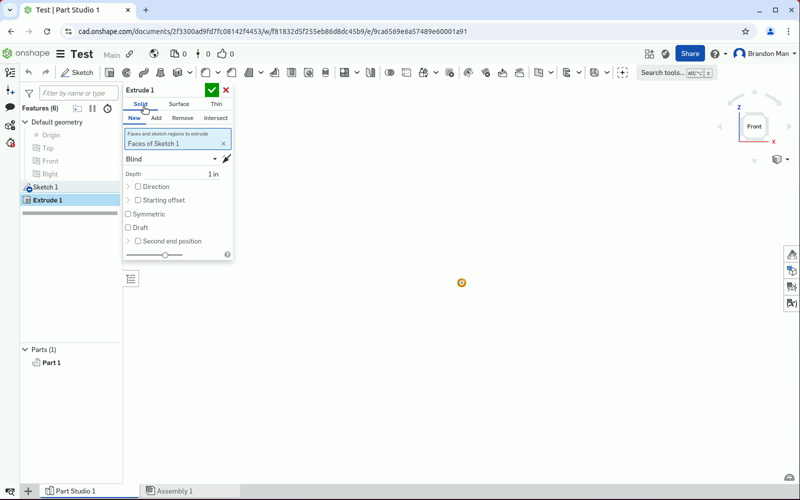
click(143, 106)
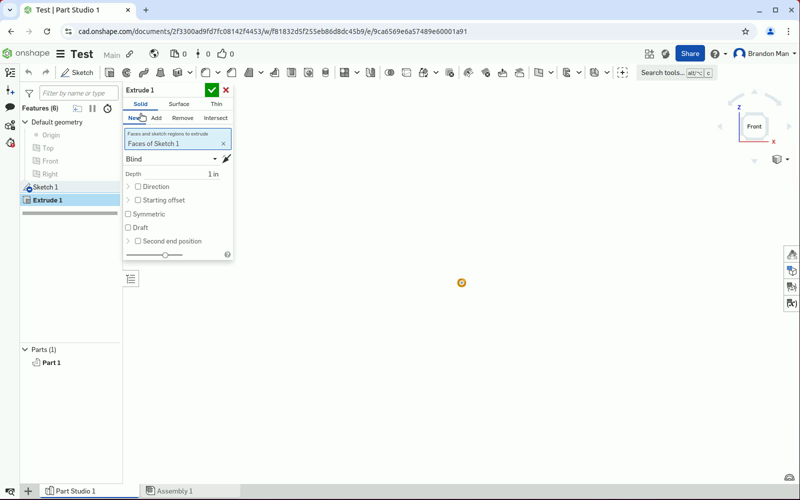
mouse_move(137, 120)
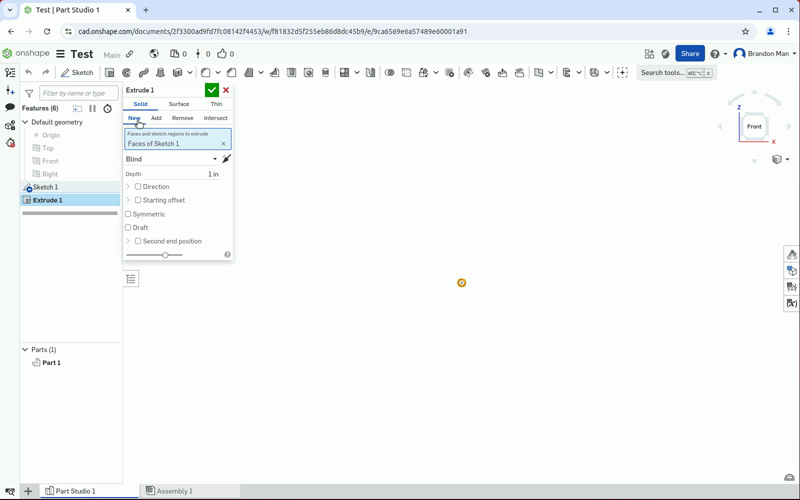
click(137, 120)
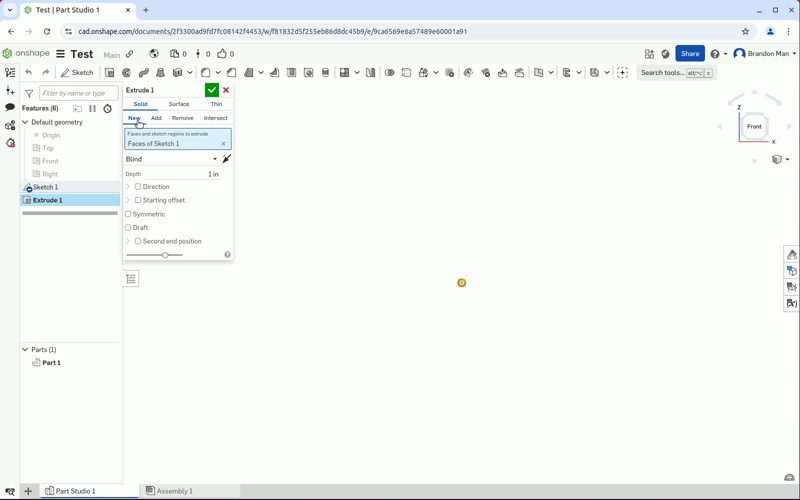
key(tab, 4)
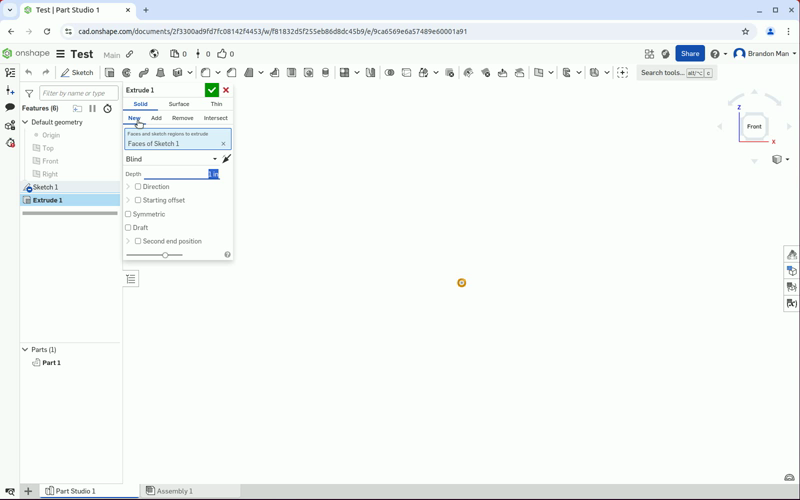
text(23.108)
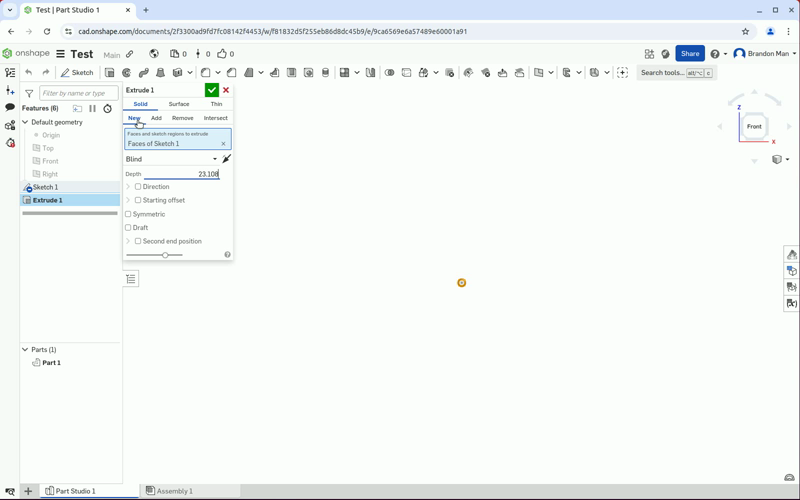
key(enter)
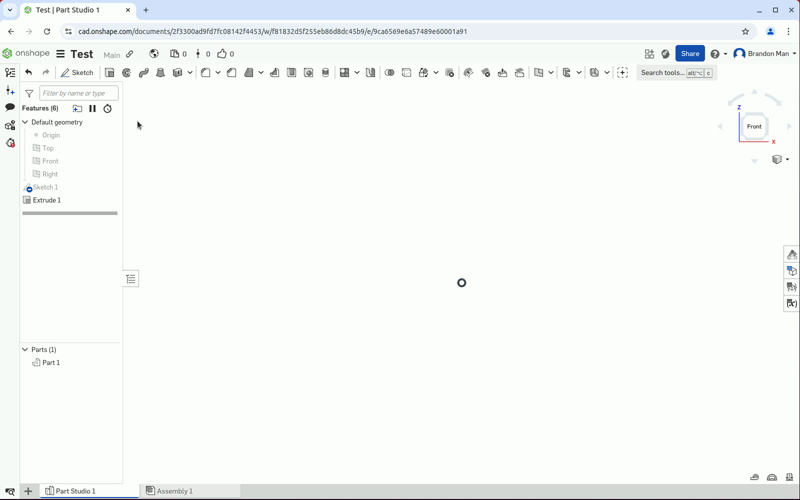
key(shift+h)
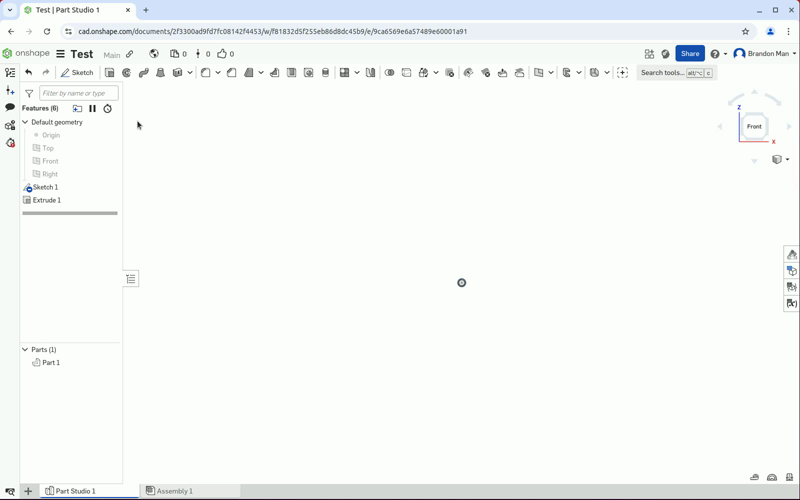
key(shift+h)
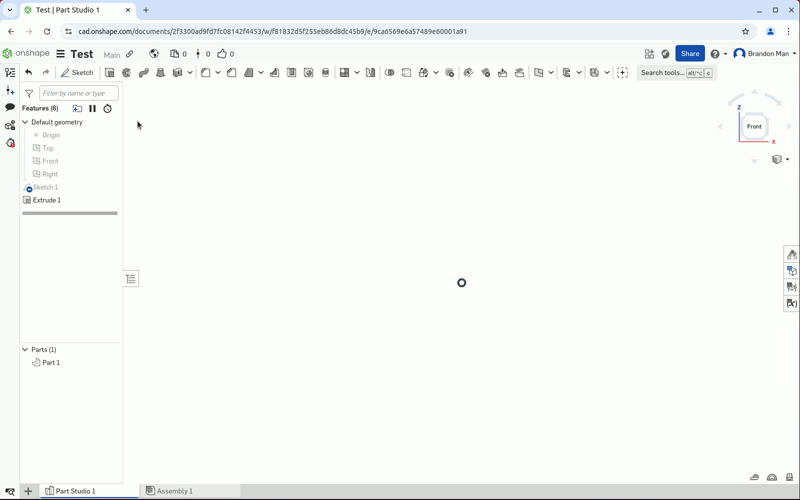
mouse_move(73, 189)
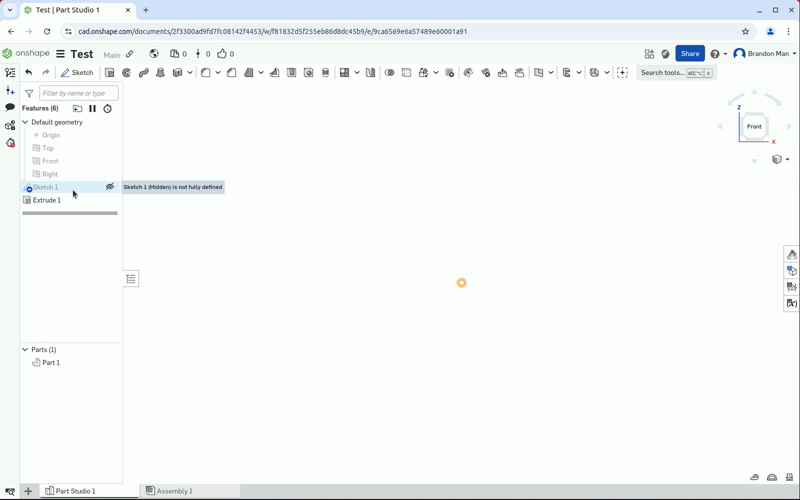
click(73, 189)
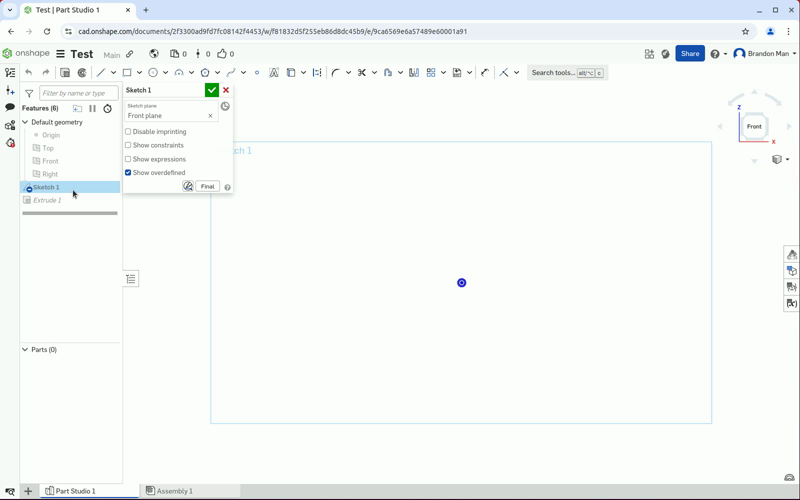
mouse_move(229, 92)
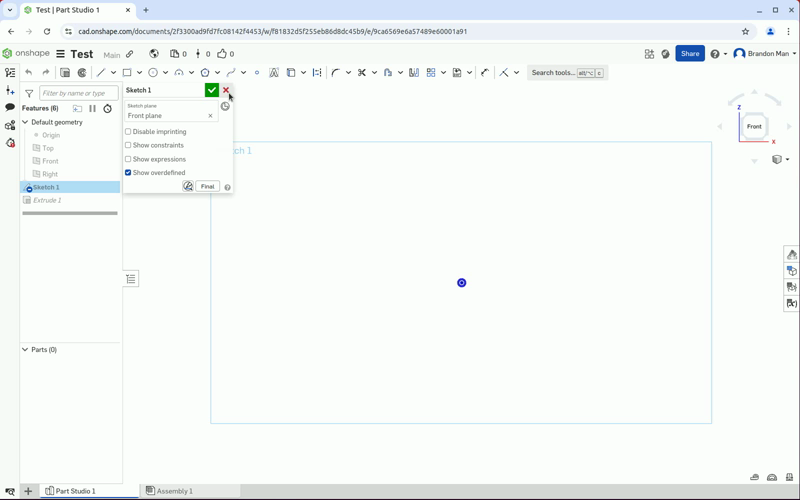
click(229, 92)
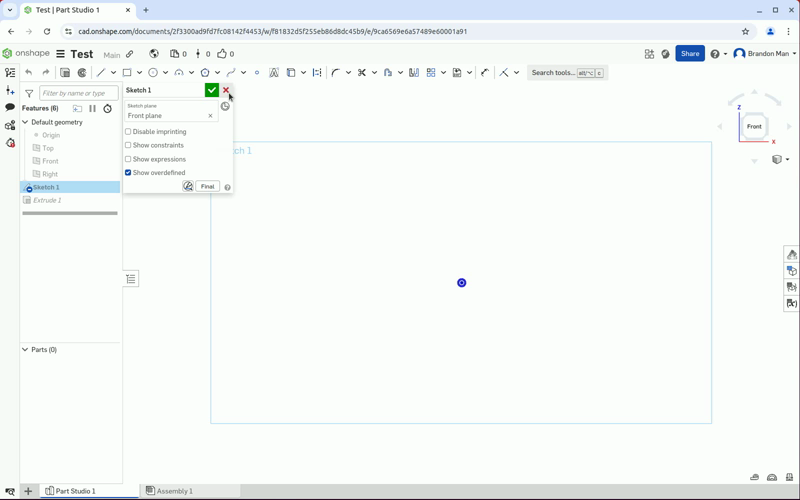
key(shift+s)
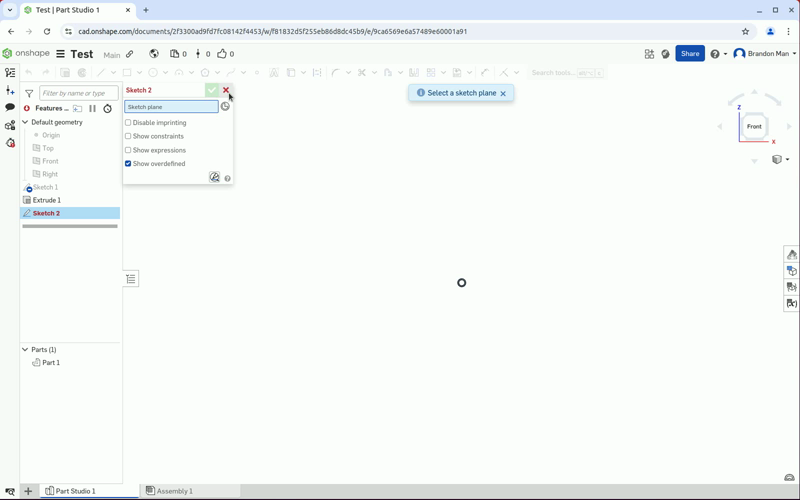
mouse_move(73, 163)
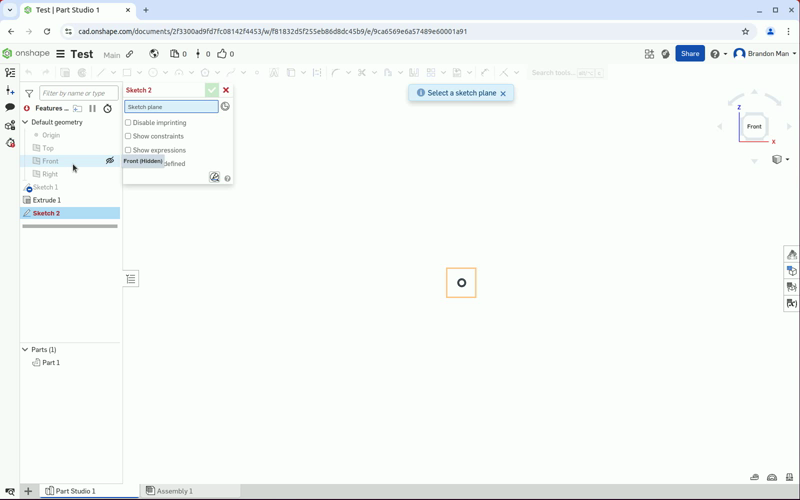
click(73, 163)
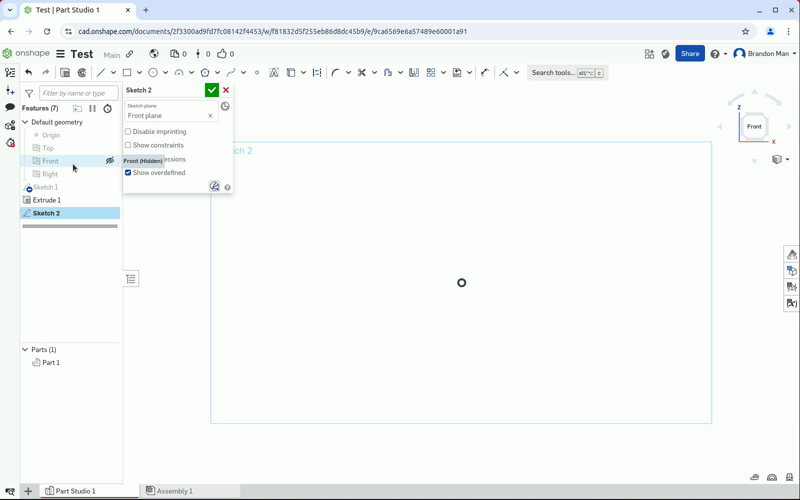
mouse_move(73, 352)
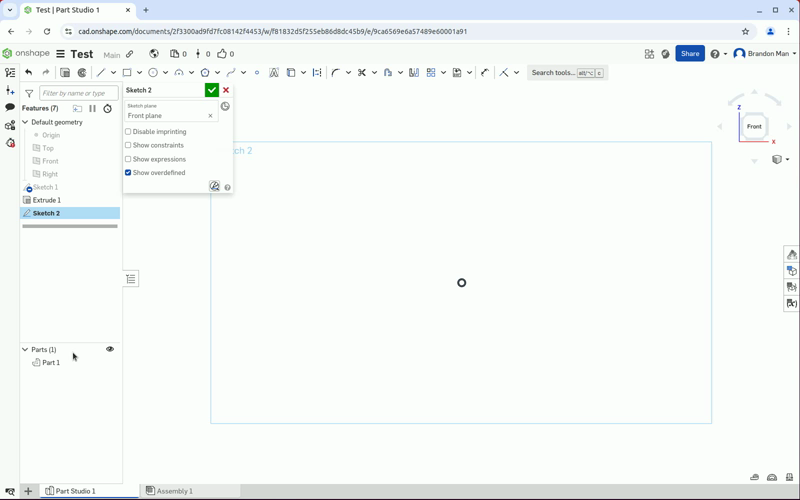
key(y)
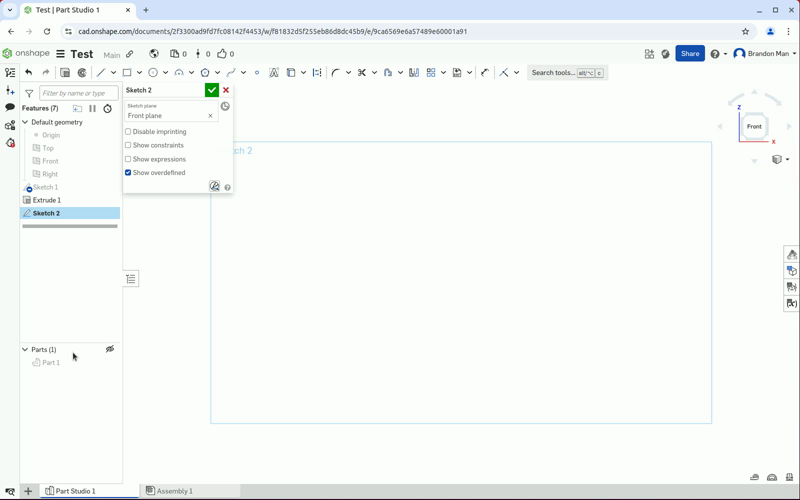
key(c)
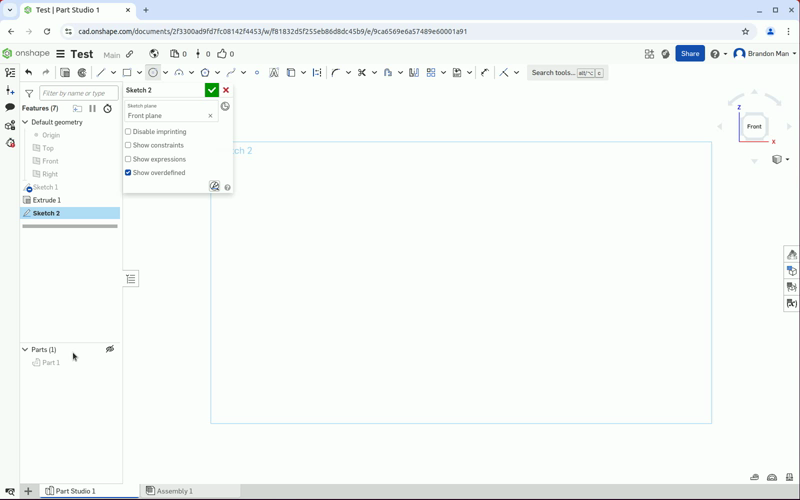
key_down(shift)
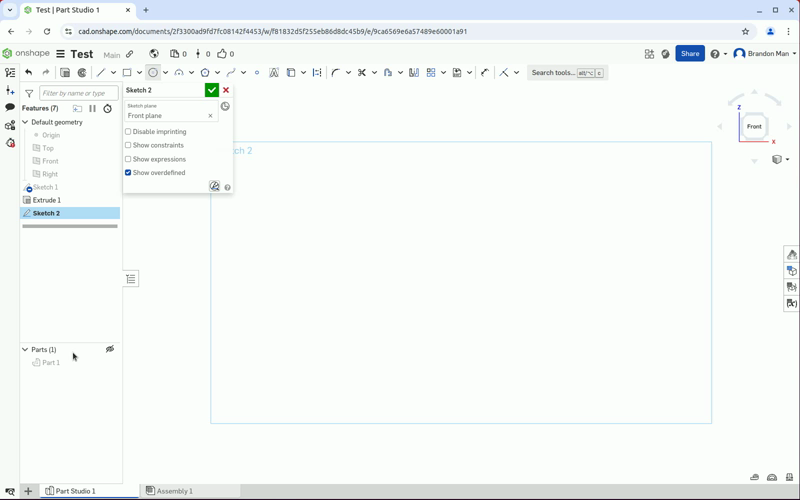
mouse_move(461, 282)
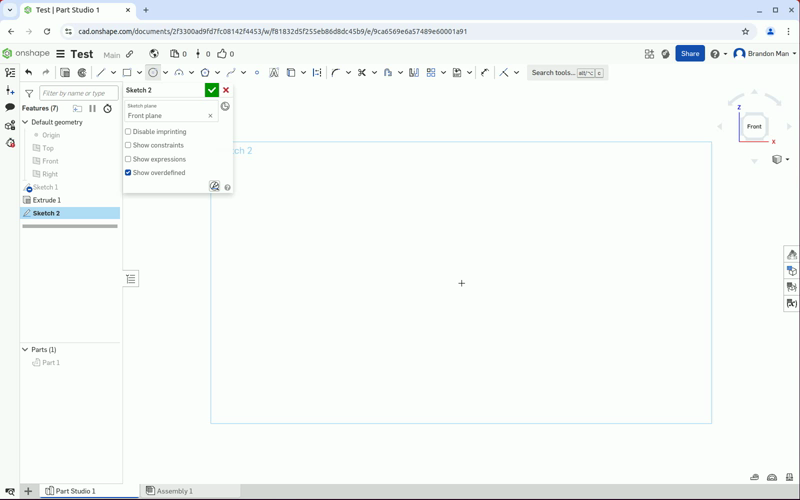
click(461, 282)
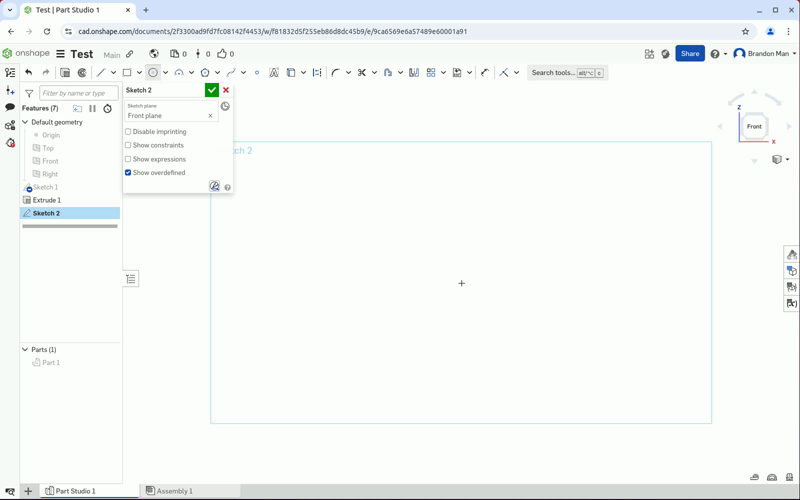
key_up(shift)
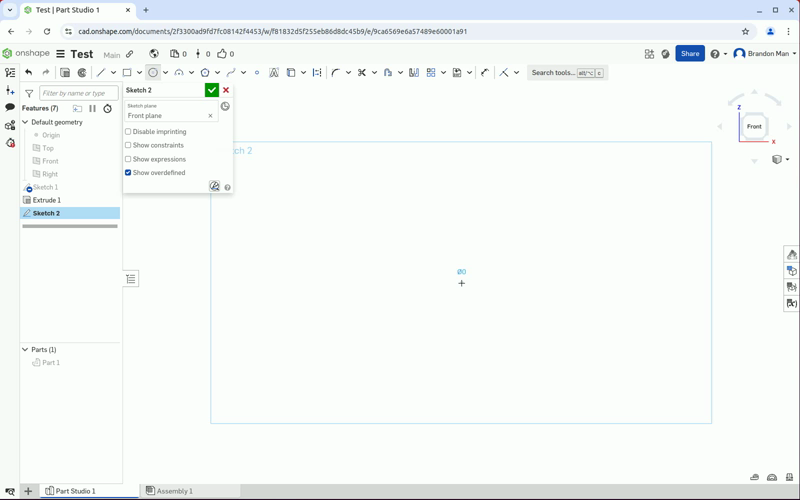
mouse_move(465, 282)
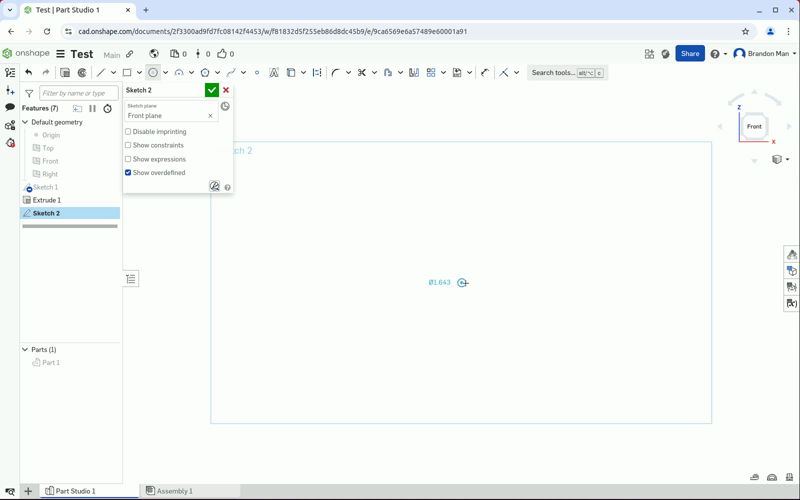
click(465, 282)
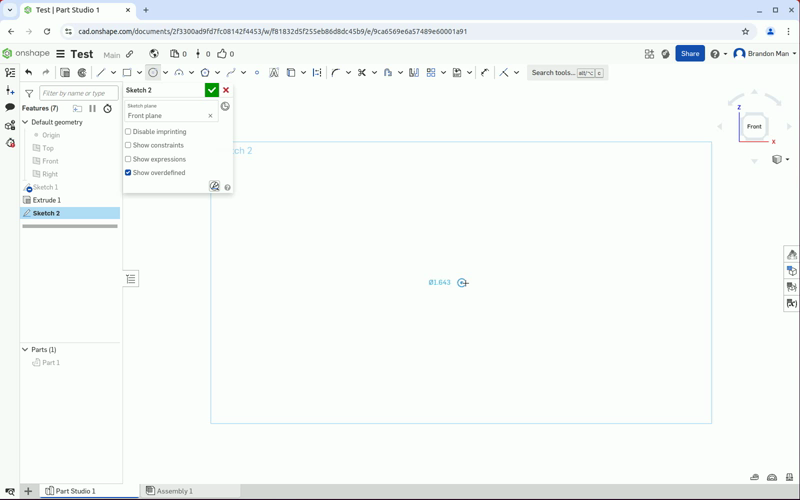
key(esc)
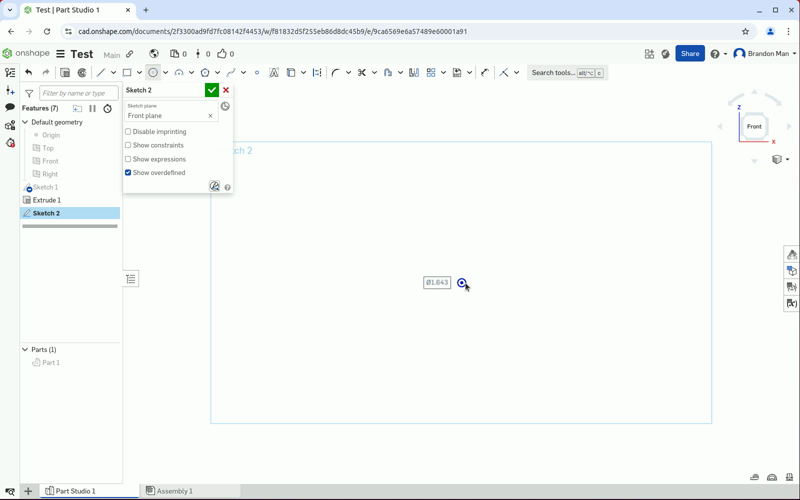
key(c)
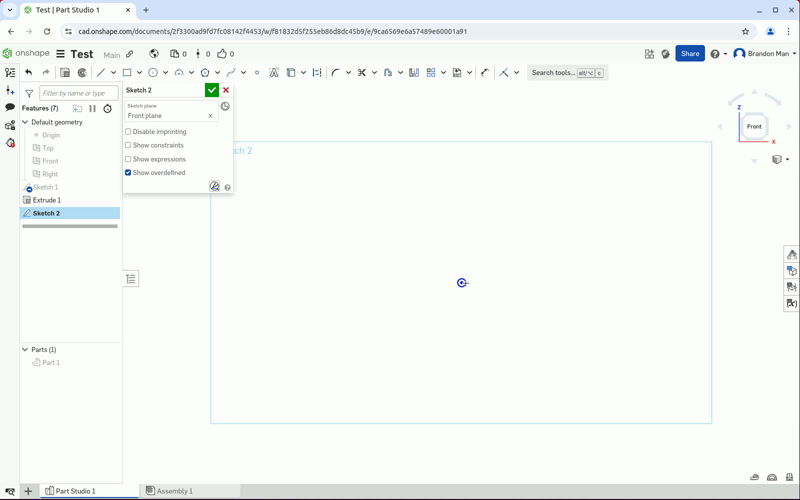
key_down(shift)
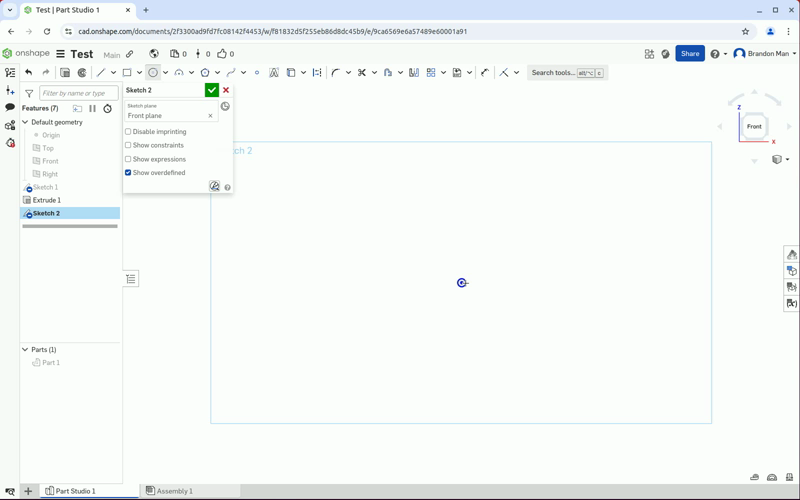
mouse_move(461, 282)
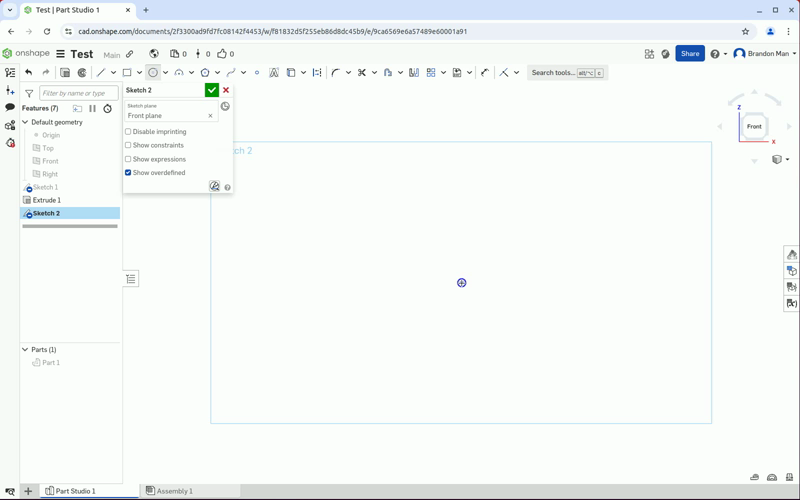
scroll(6)
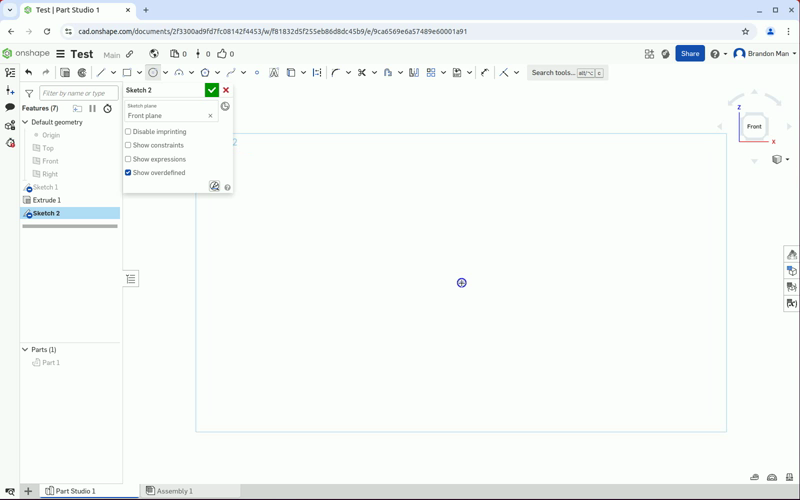
scroll(6)
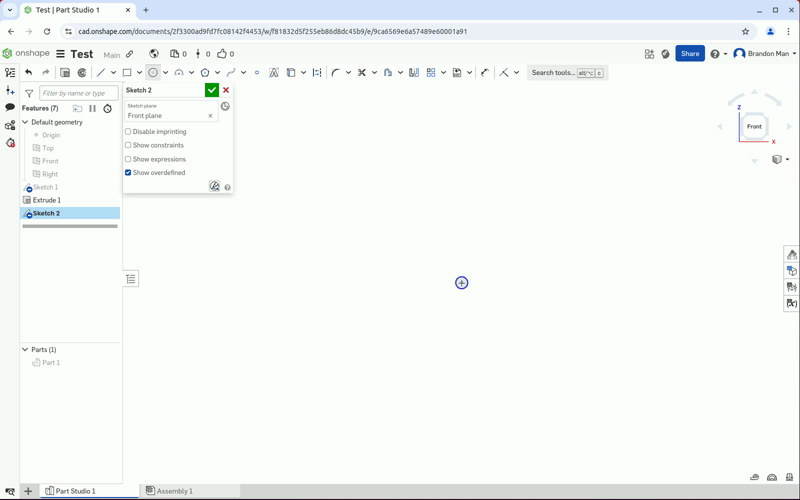
scroll(6)
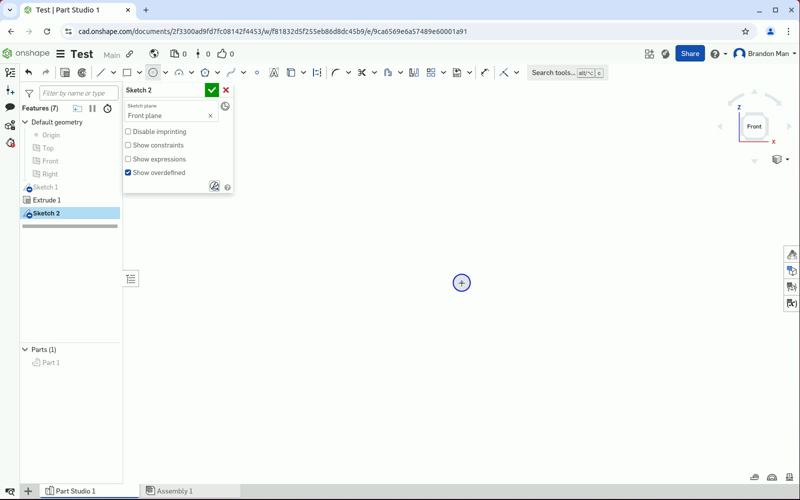
scroll(6)
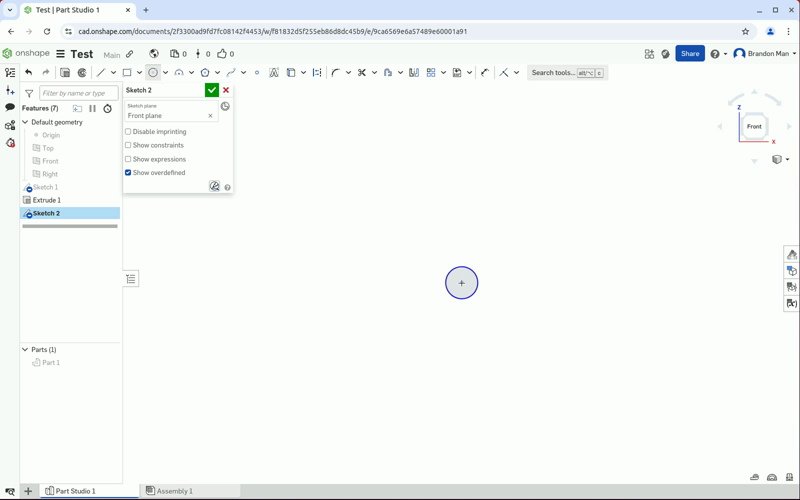
scroll(6)
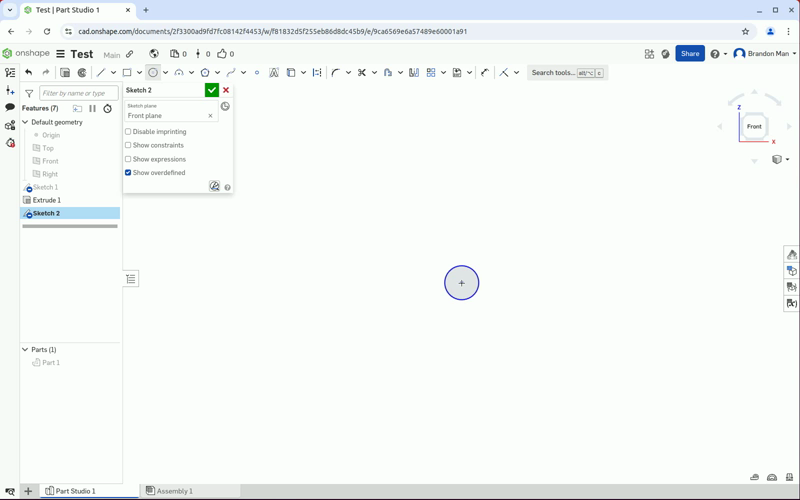
scroll(6)
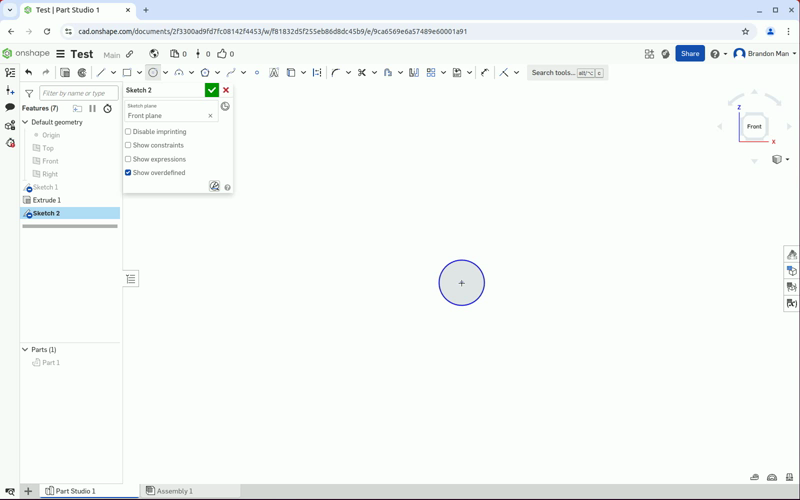
scroll(6)
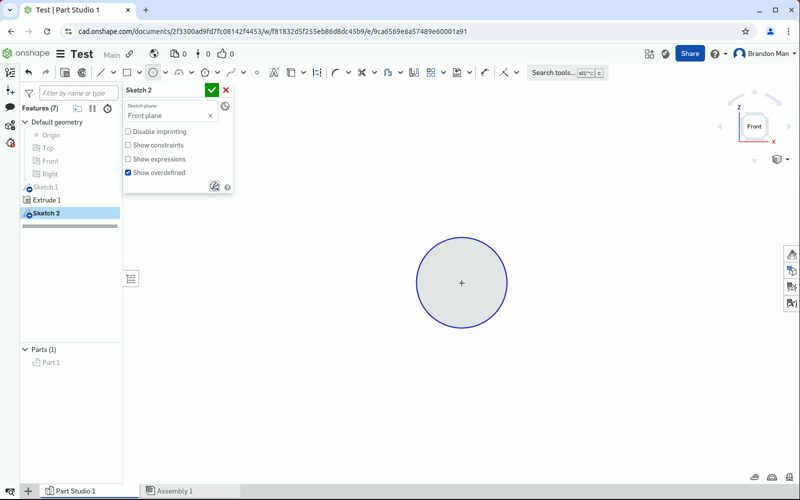
click(461, 282)
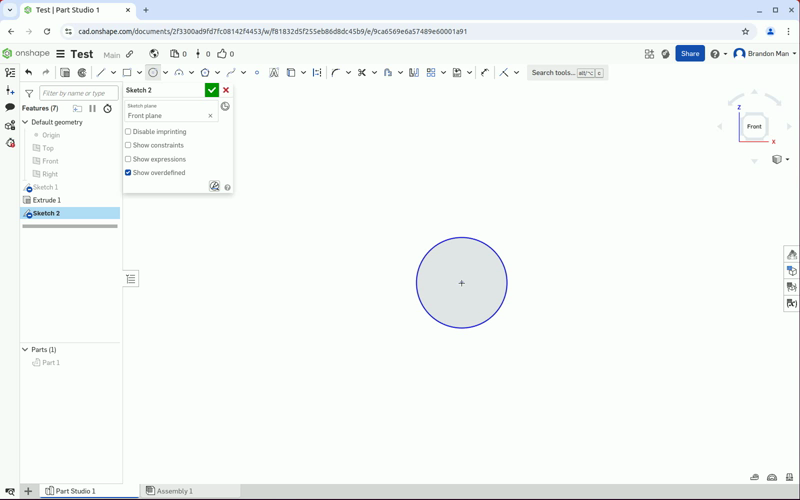
scroll(-6)
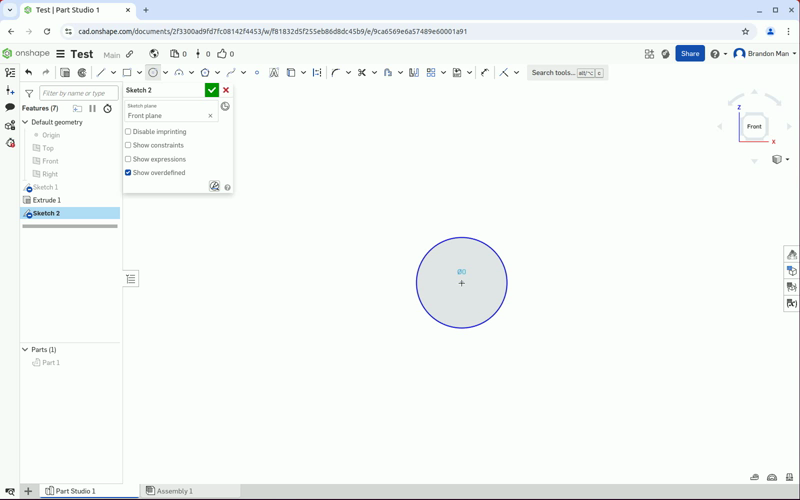
scroll(-6)
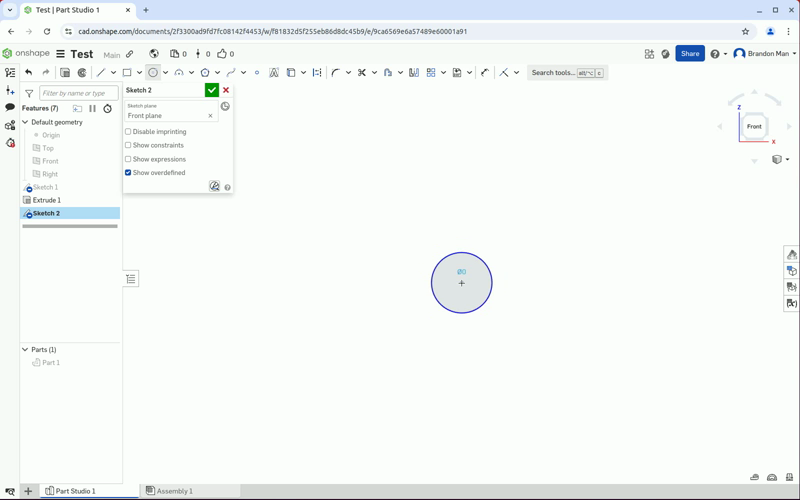
scroll(-6)
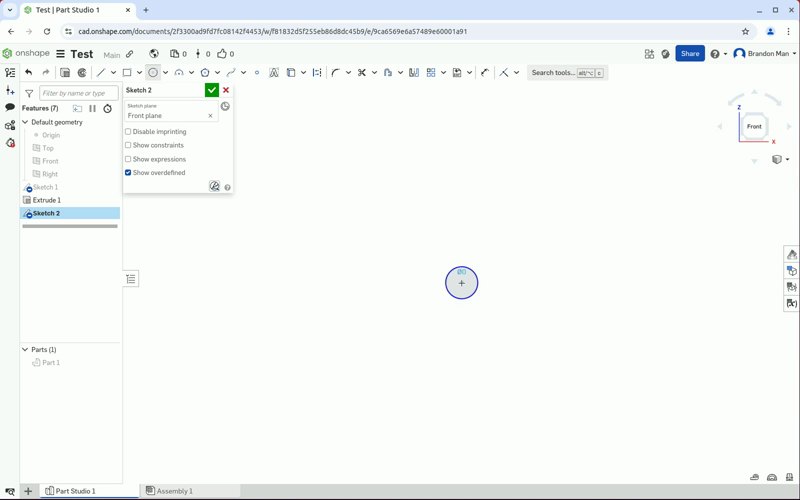
scroll(-6)
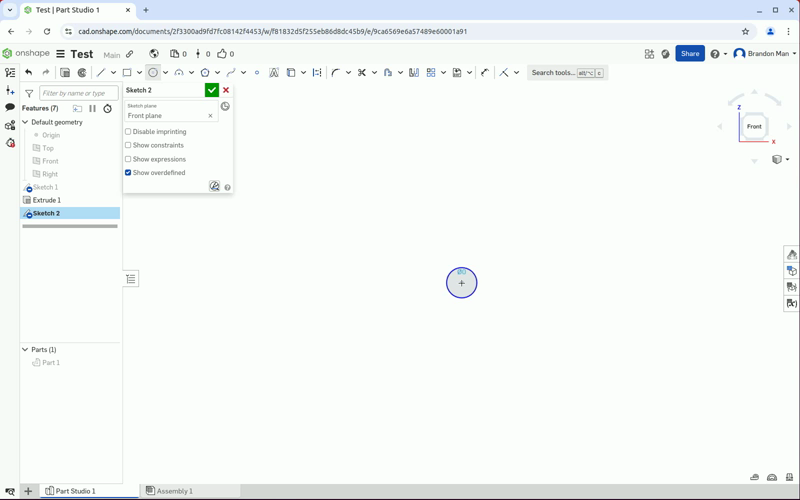
scroll(-6)
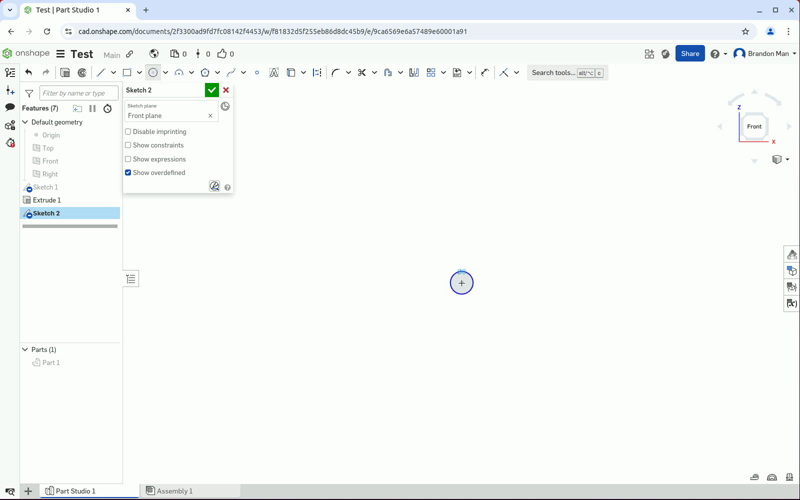
scroll(-6)
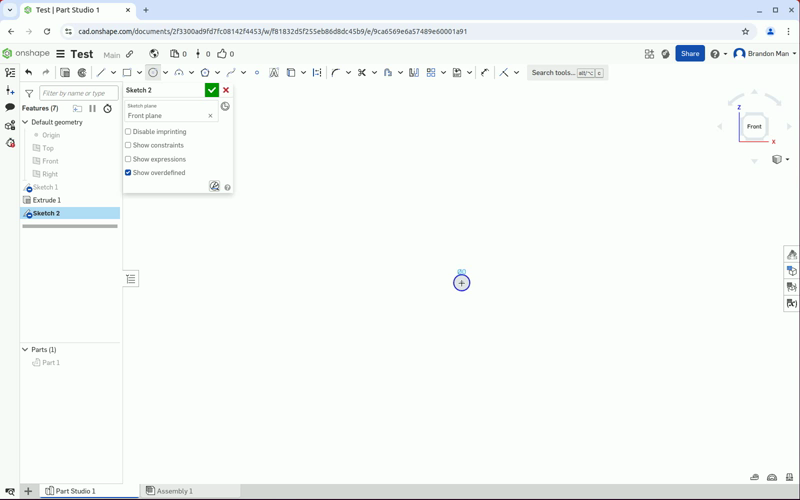
scroll(-6)
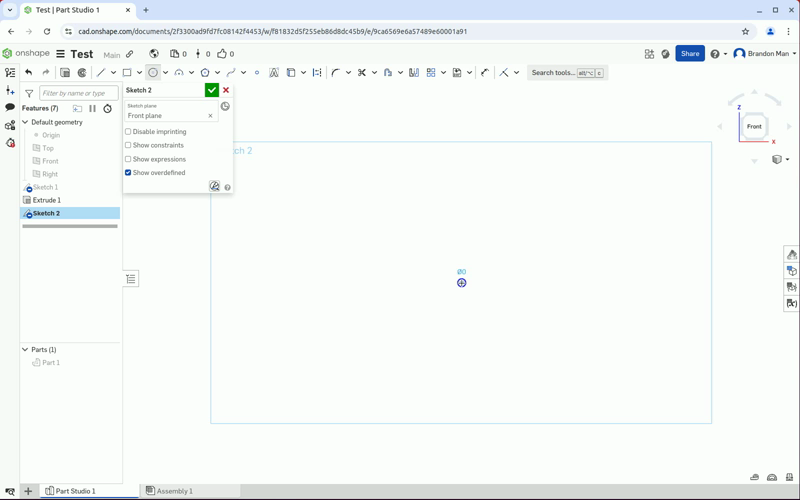
key_up(shift)
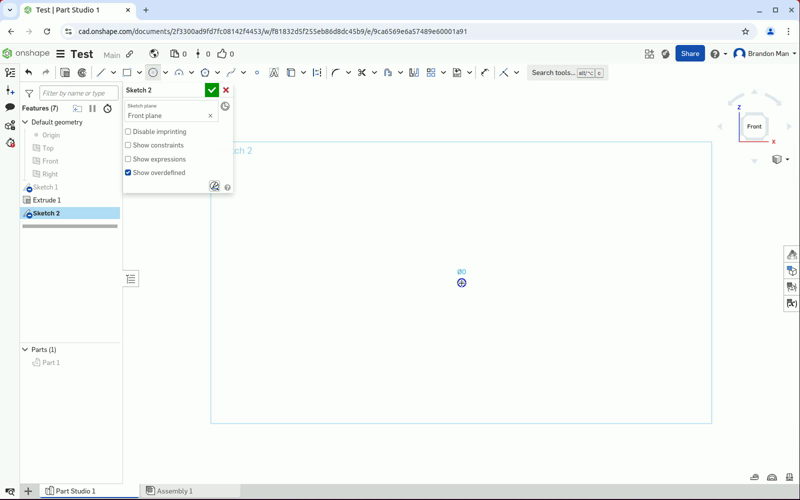
mouse_move(464, 282)
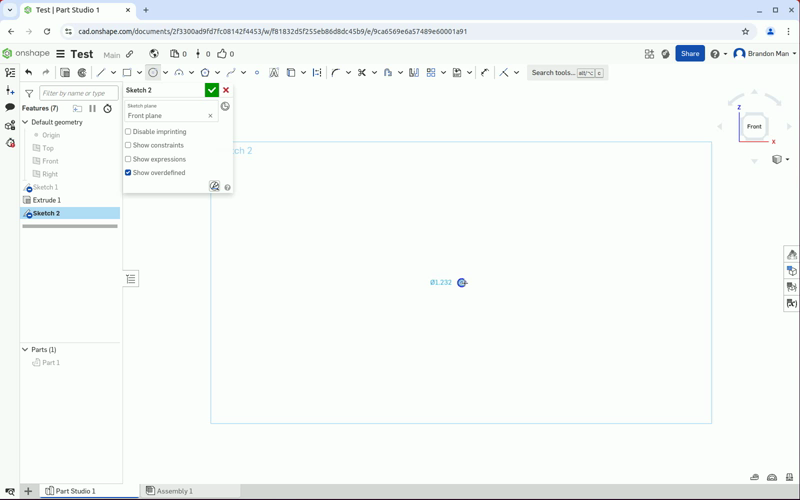
scroll(6)
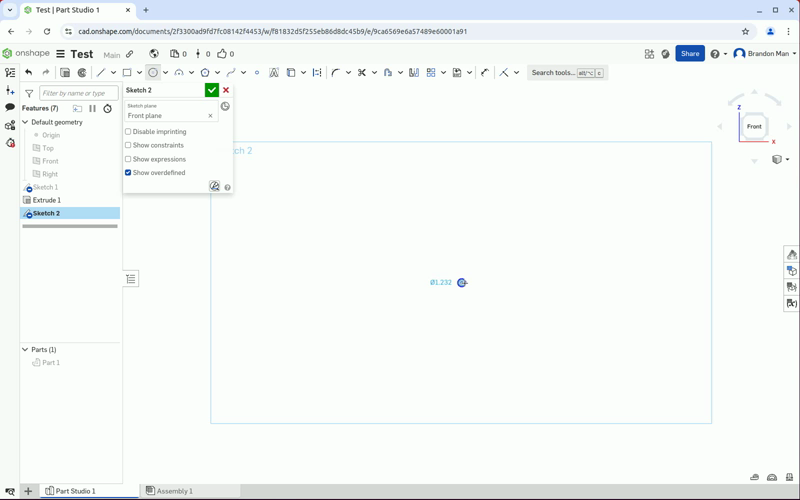
scroll(6)
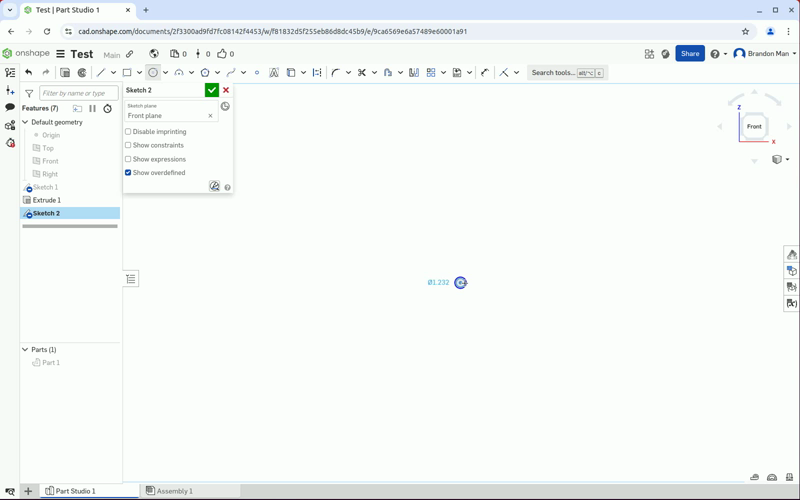
scroll(6)
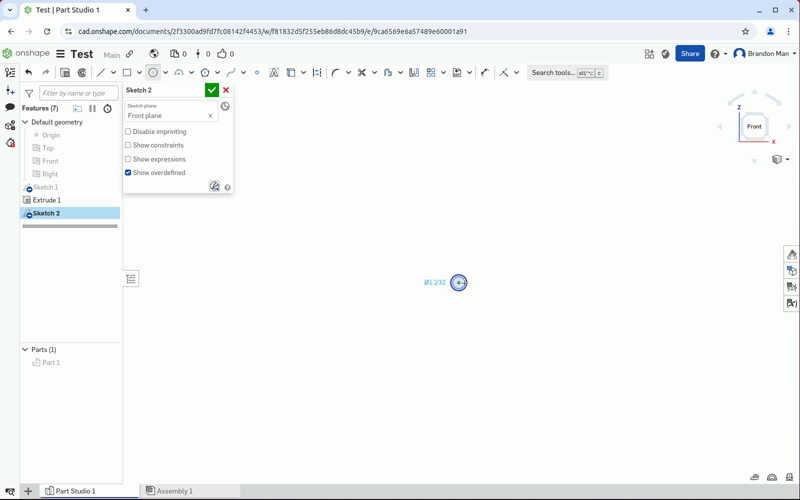
scroll(6)
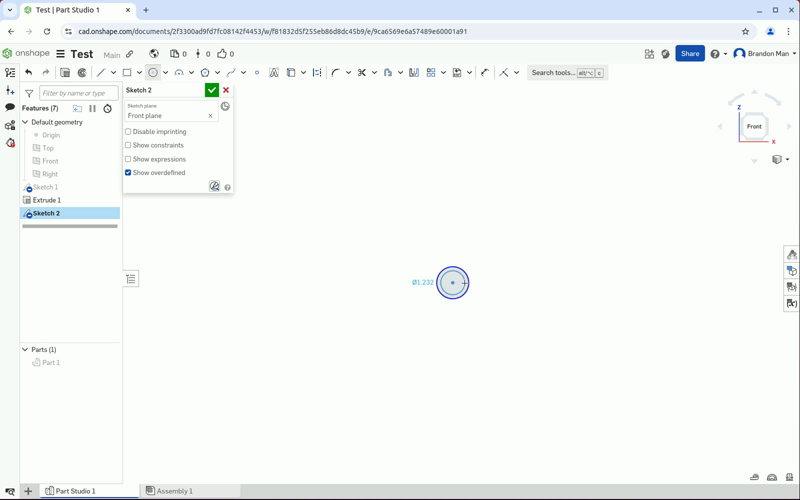
scroll(6)
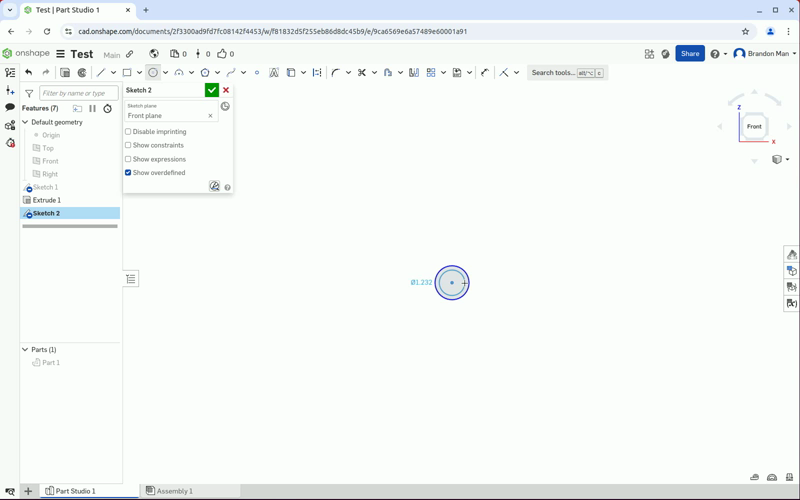
scroll(6)
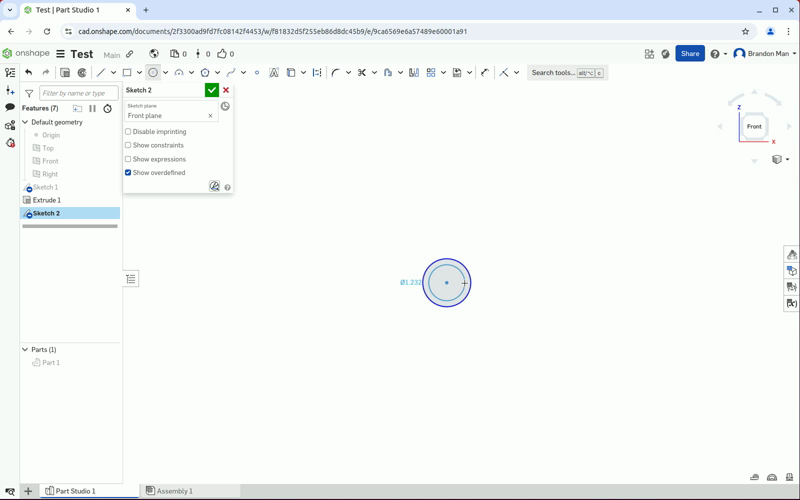
scroll(6)
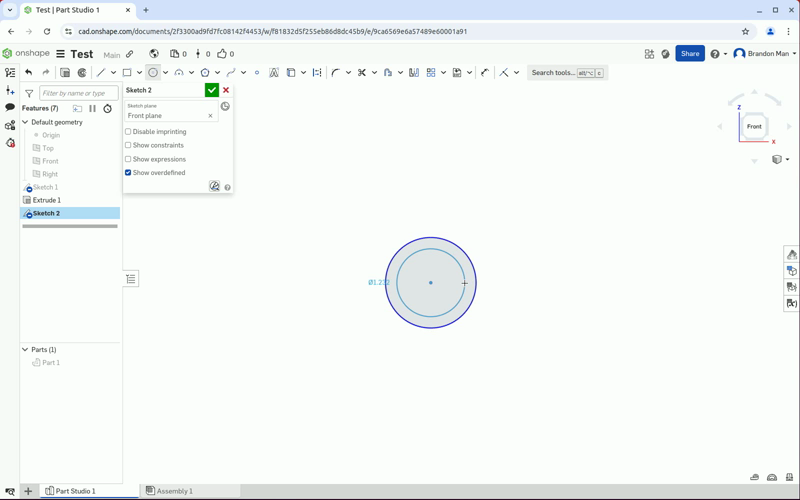
click(464, 282)
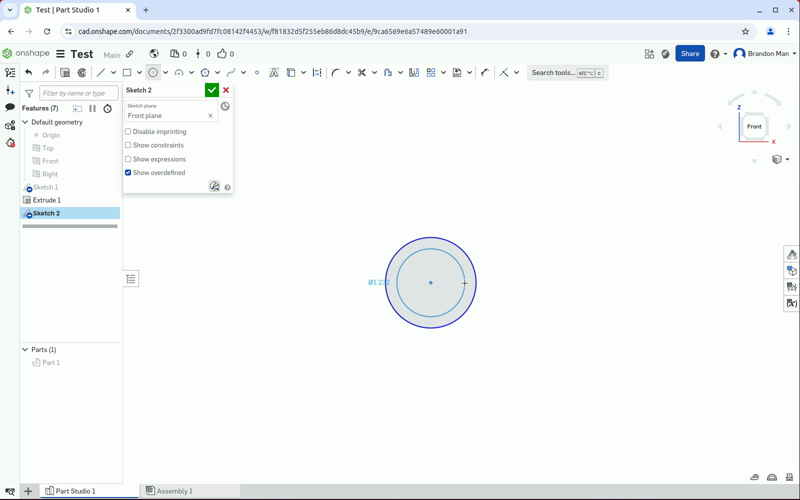
scroll(-6)
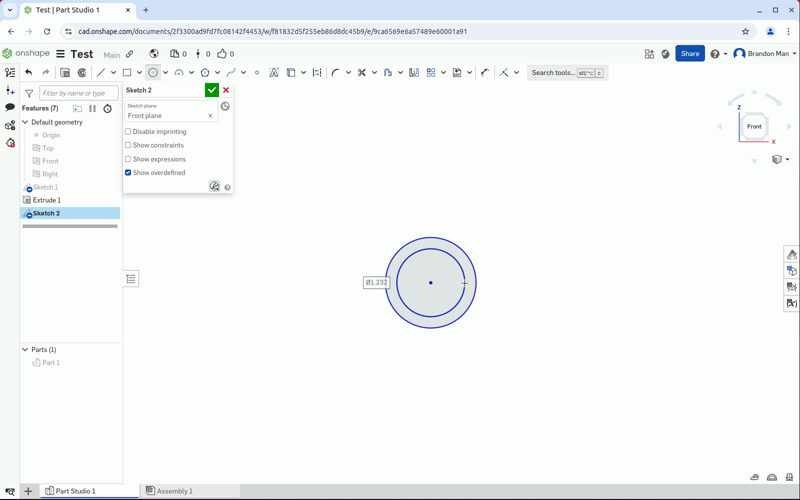
scroll(-6)
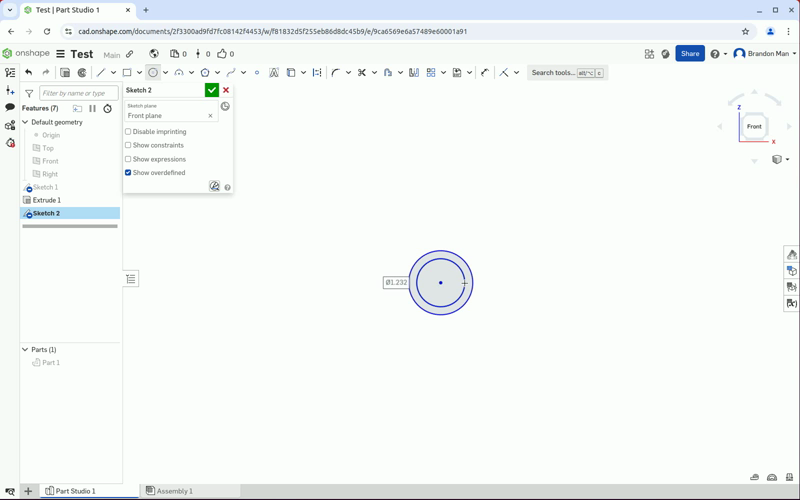
scroll(-6)
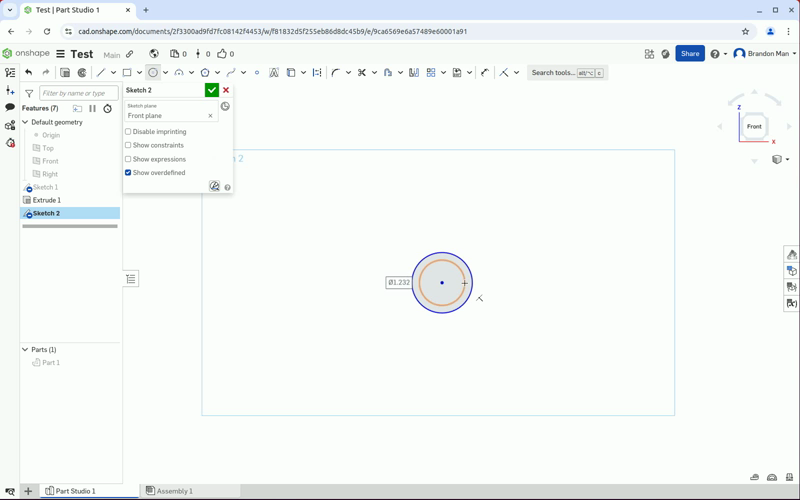
scroll(-6)
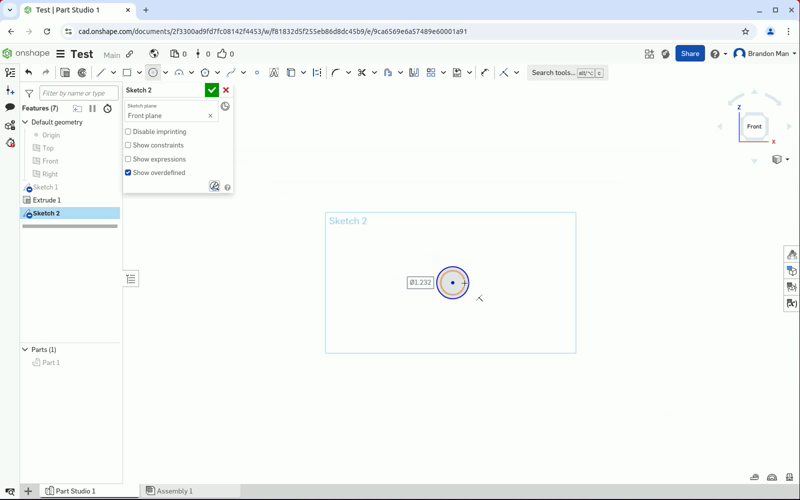
scroll(-6)
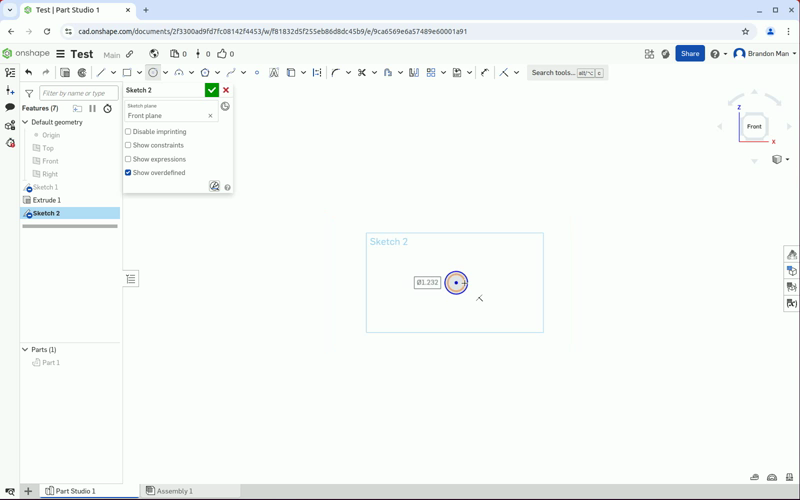
scroll(-6)
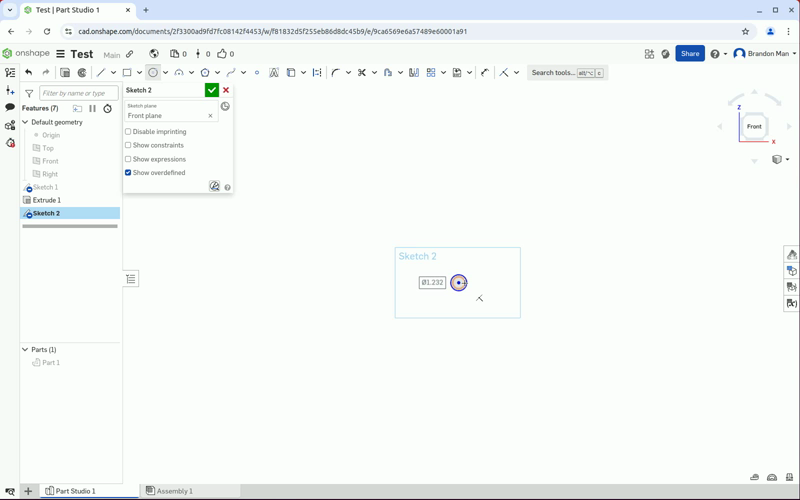
scroll(-6)
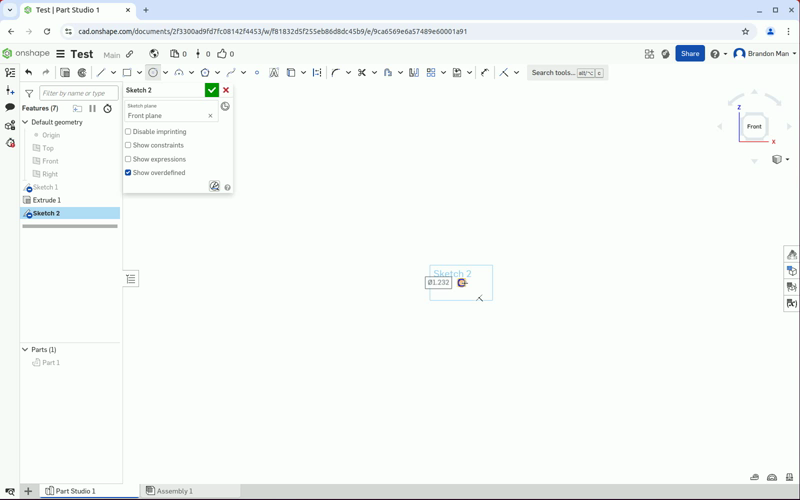
key(esc)
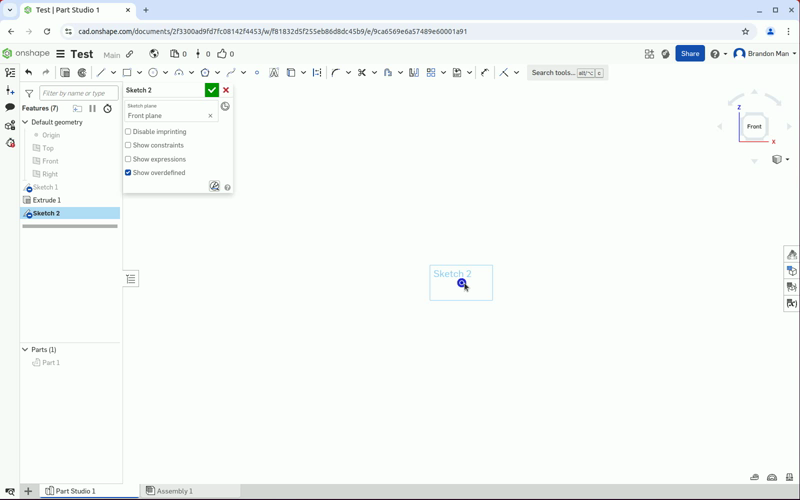
mouse_move(464, 280)
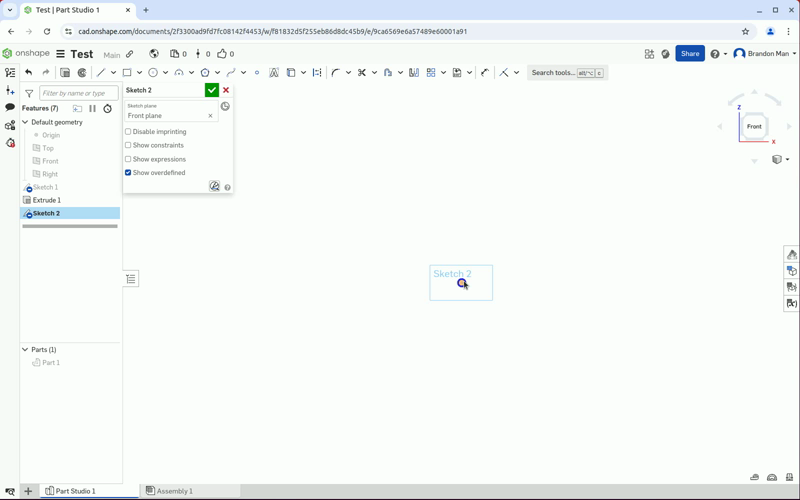
scroll(6)
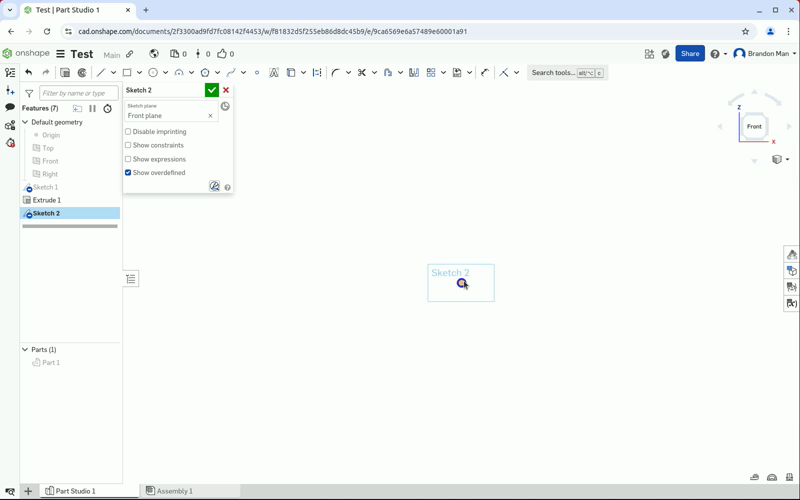
scroll(6)
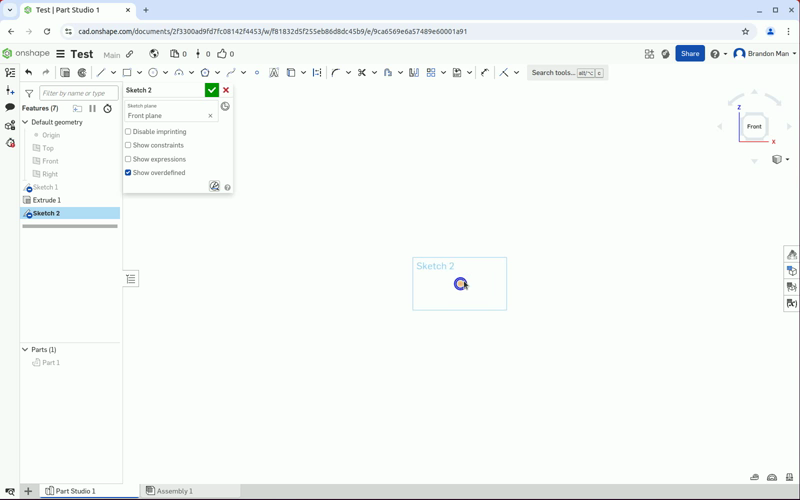
scroll(6)
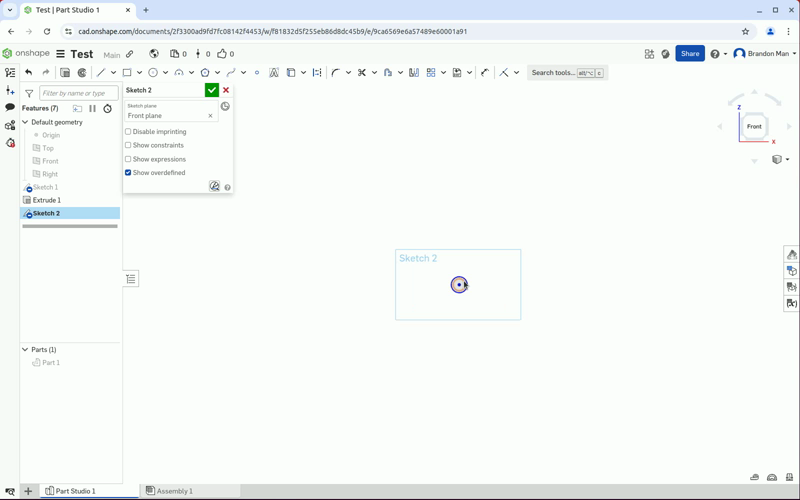
scroll(6)
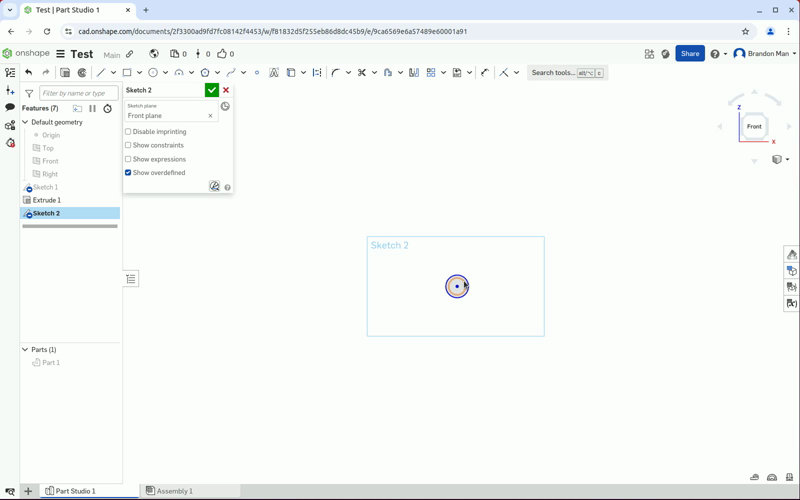
scroll(6)
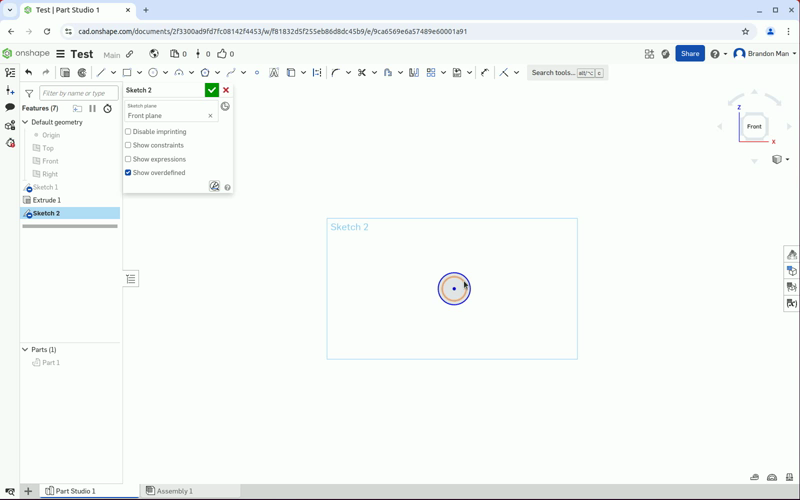
scroll(6)
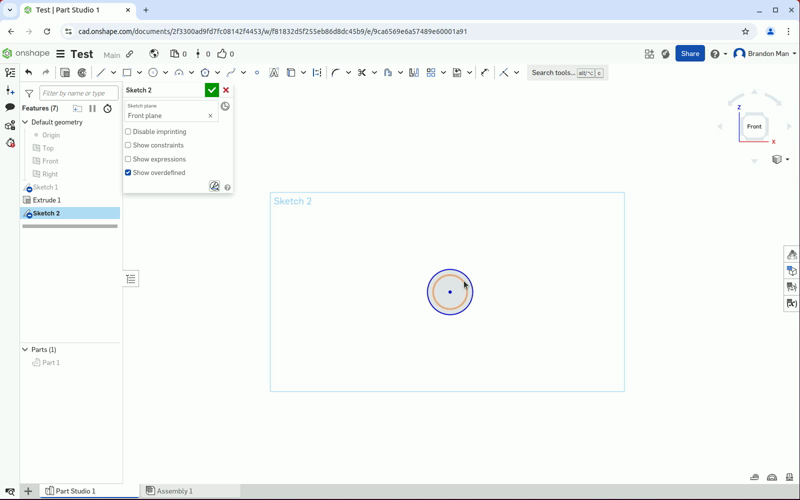
scroll(6)
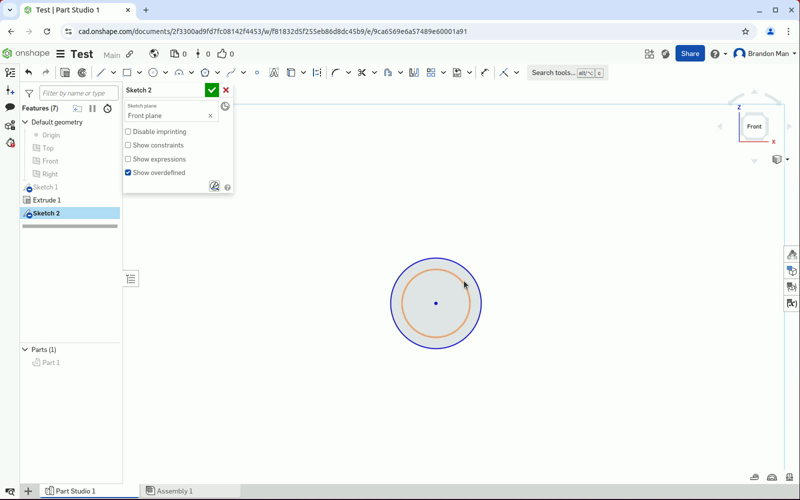
click(464, 280)
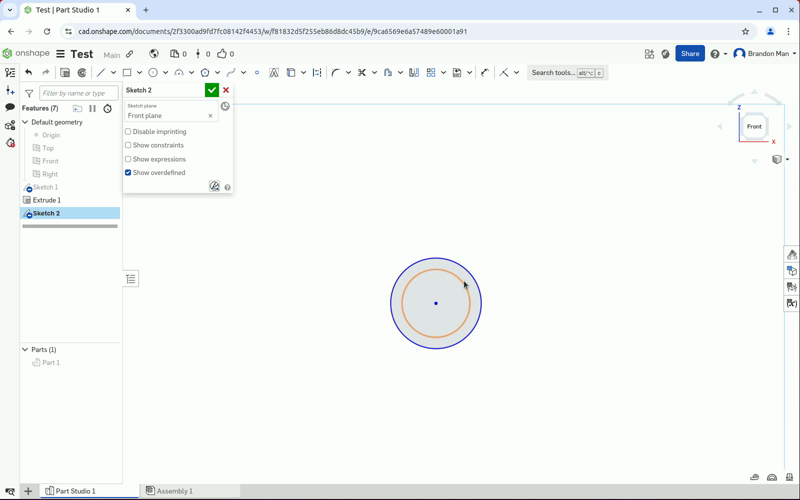
scroll(-6)
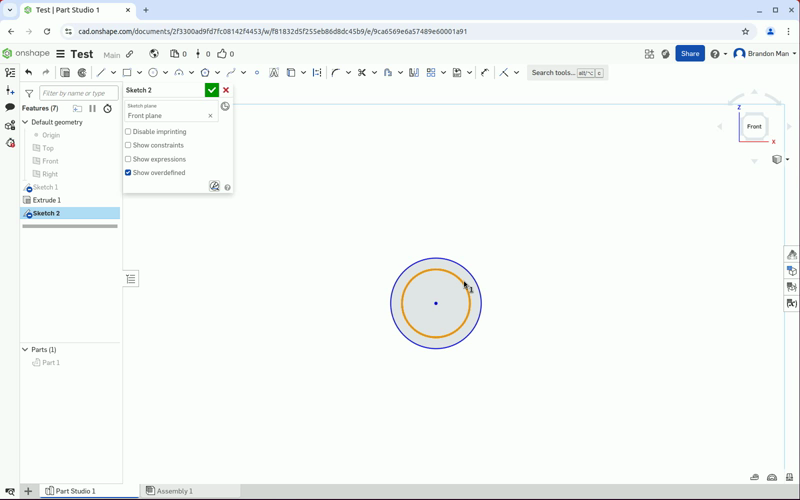
scroll(-6)
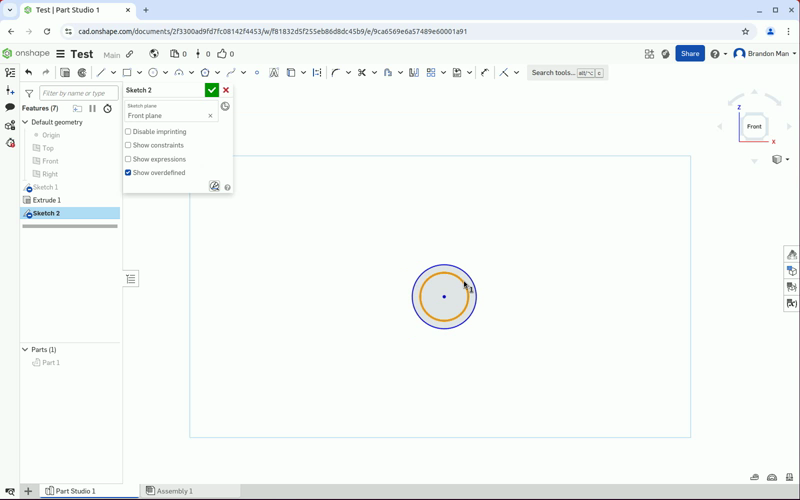
scroll(-6)
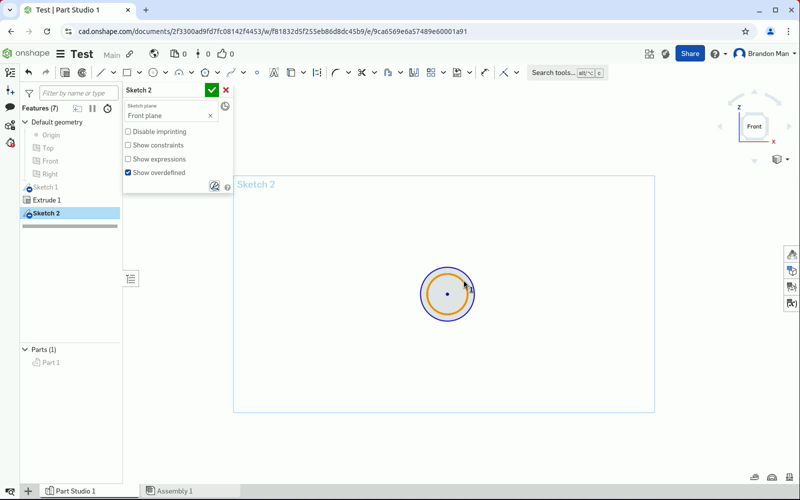
scroll(-6)
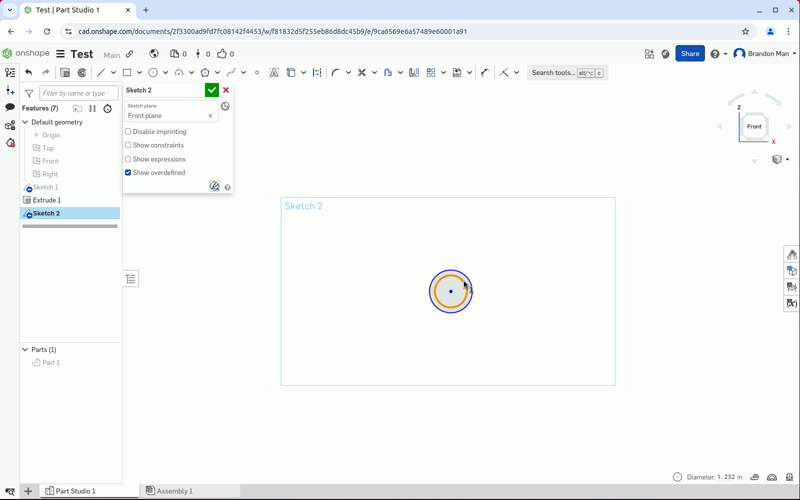
scroll(-6)
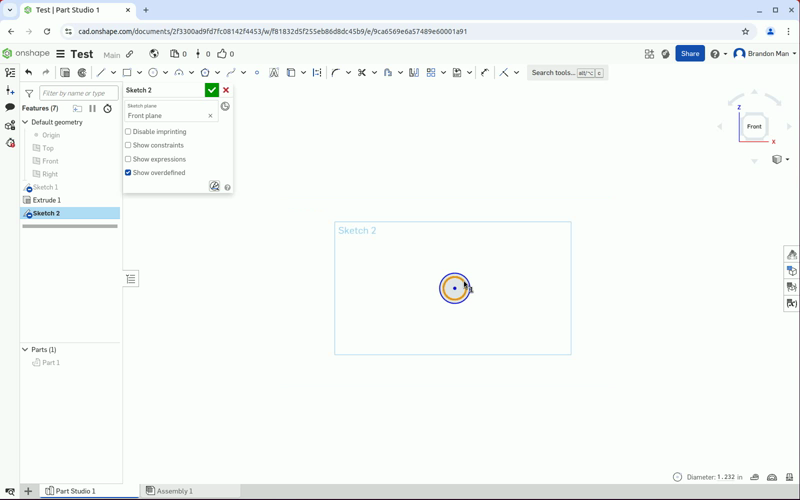
scroll(-6)
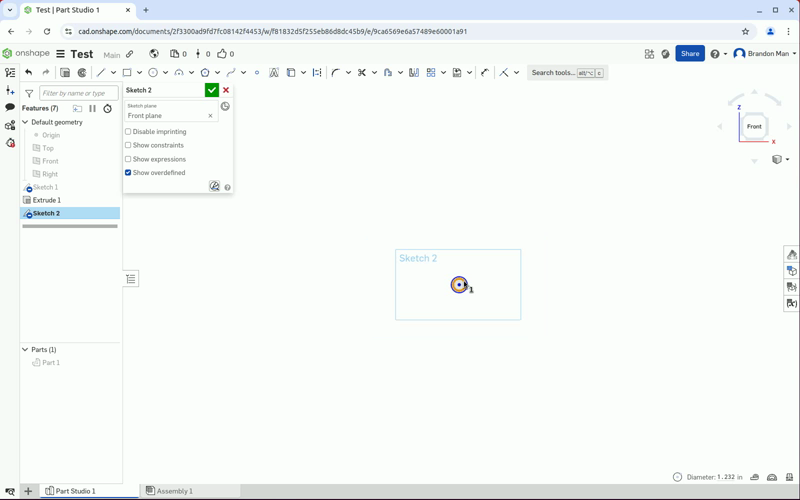
scroll(-6)
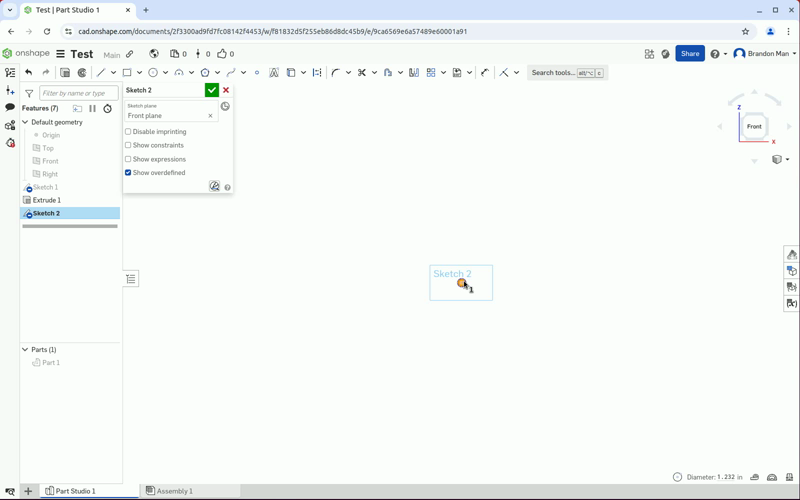
mouse_move(73, 352)
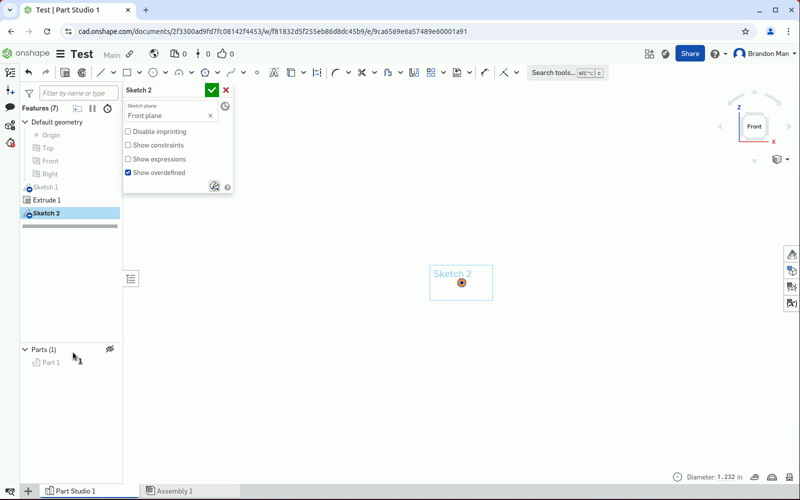
key(shift+y)
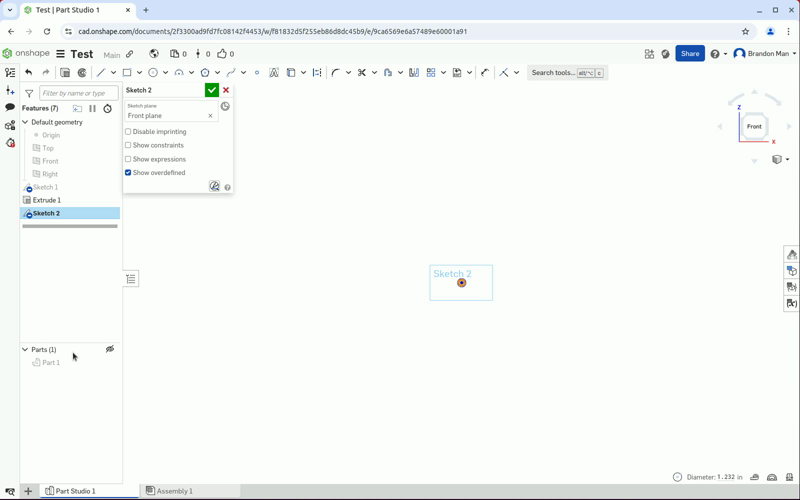
key(shift+e)
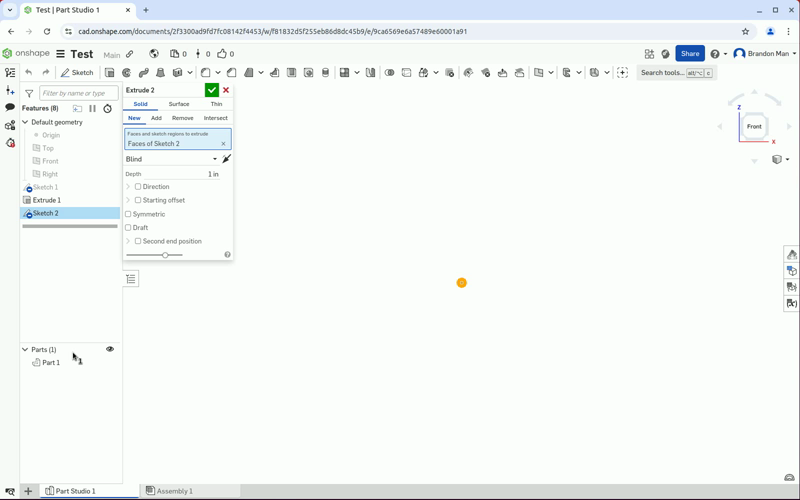
mouse_move(143, 106)
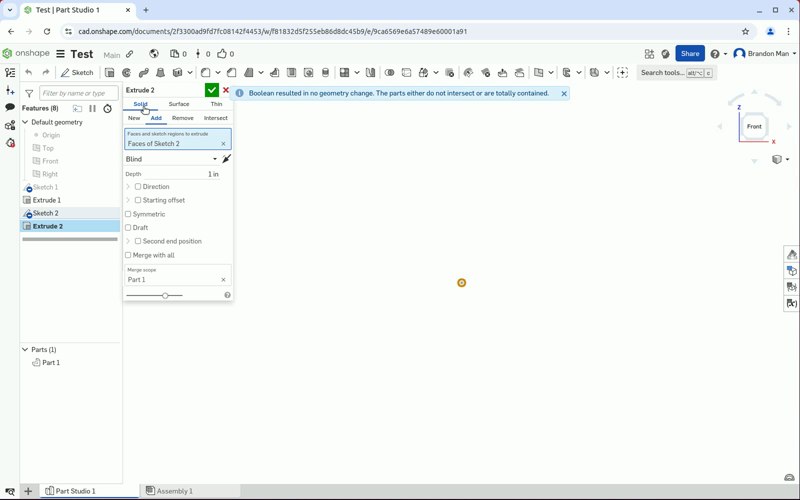
click(143, 106)
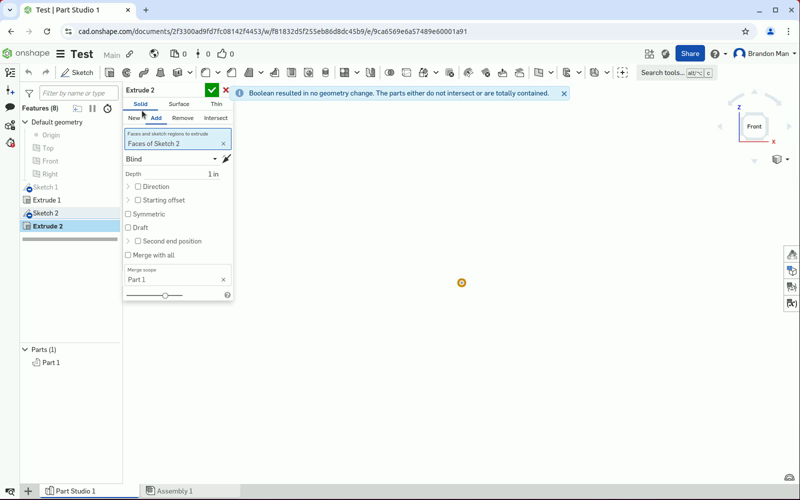
mouse_move(137, 120)
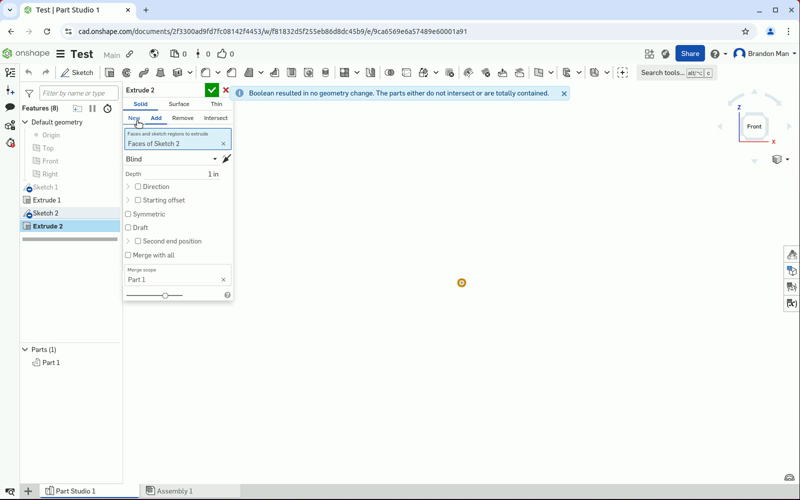
click(137, 120)
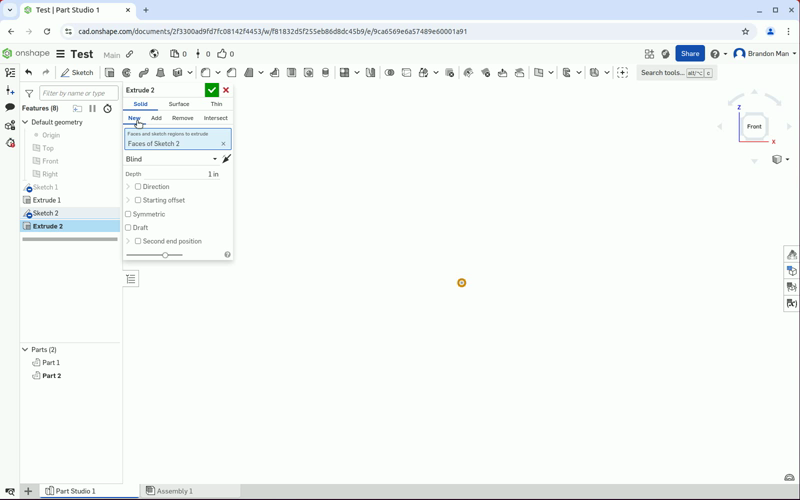
key(tab, 4)
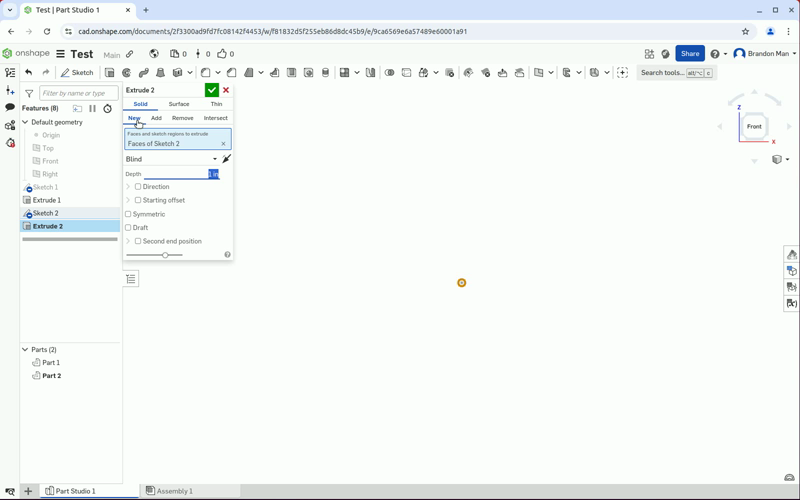
text(19.498)
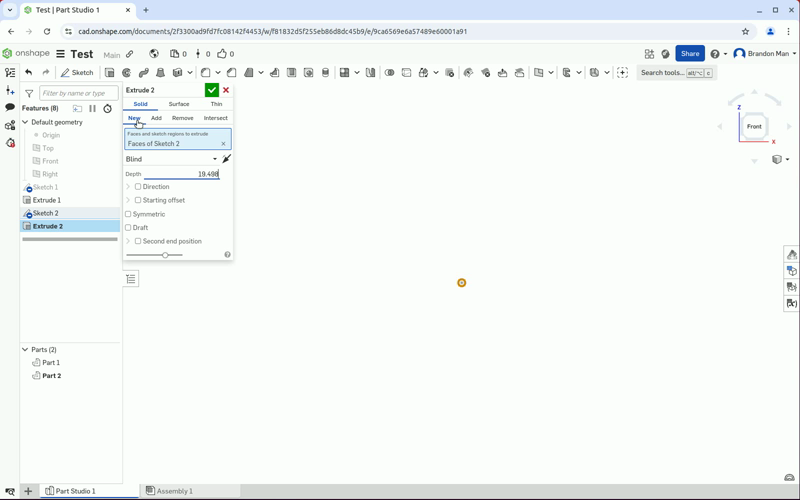
key(enter)
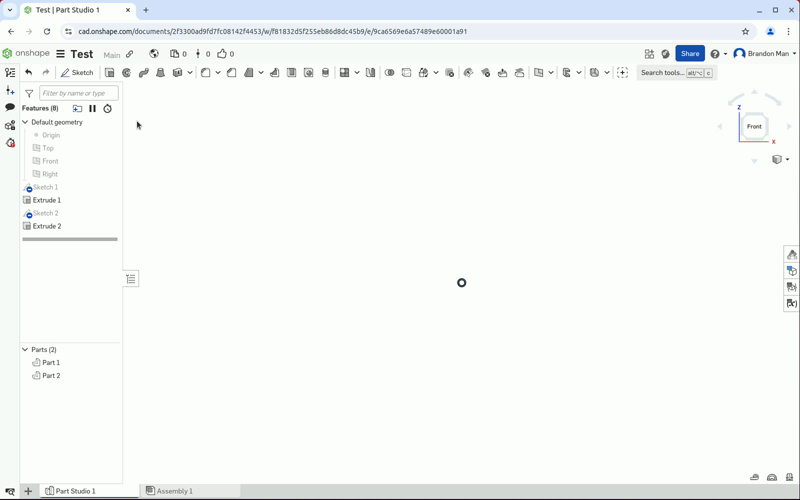
key(shift+h)
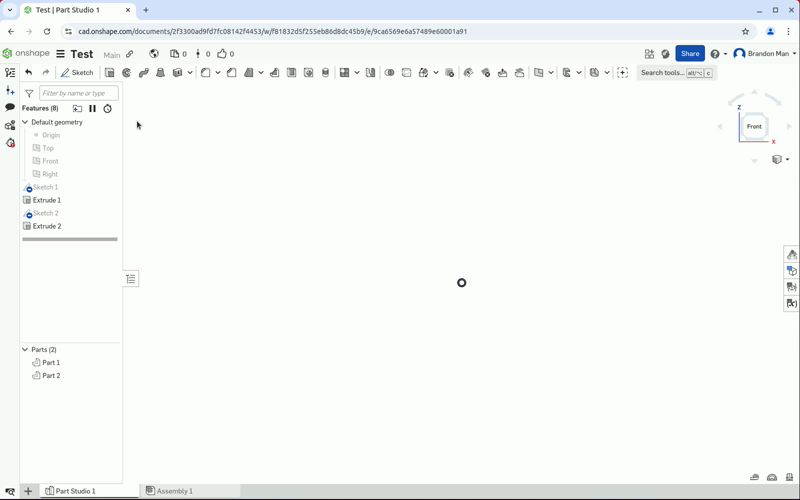
key(shift+h)
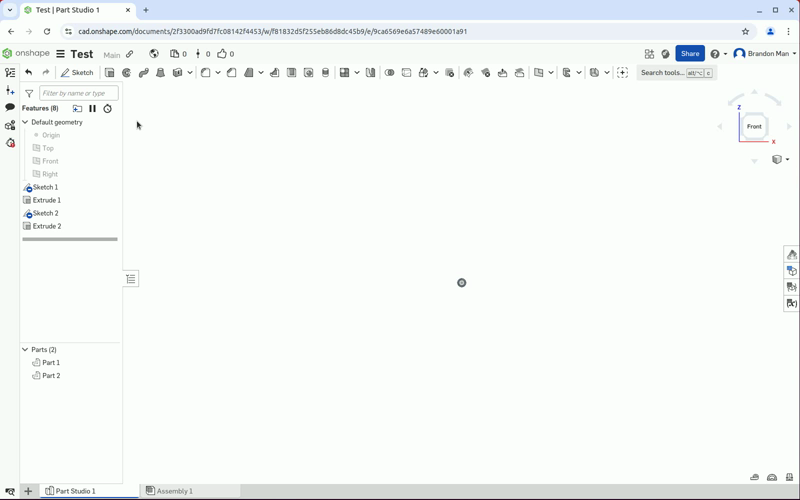
key(shift+7)
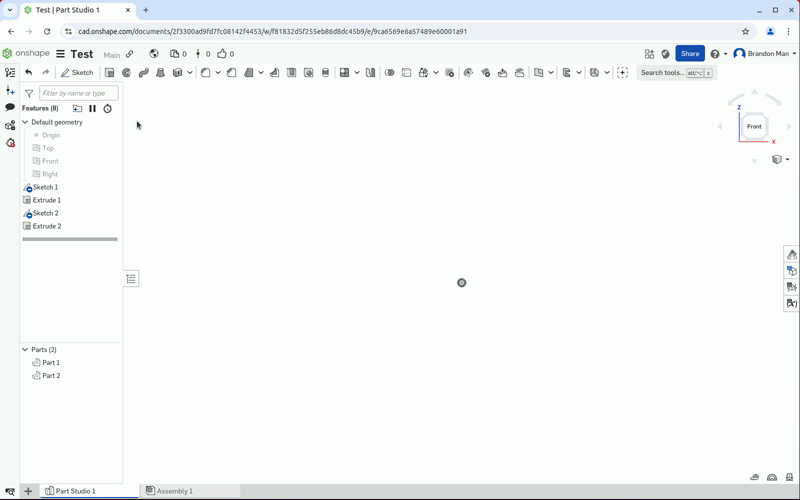
key(left, 2)
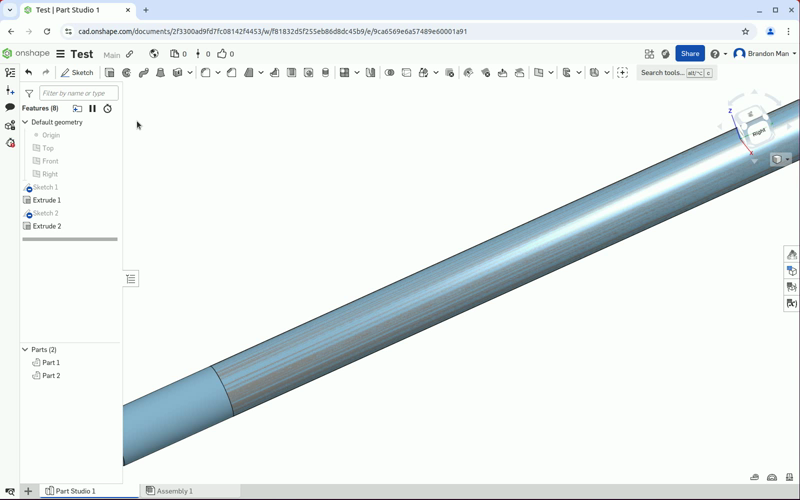
key(down, 2)
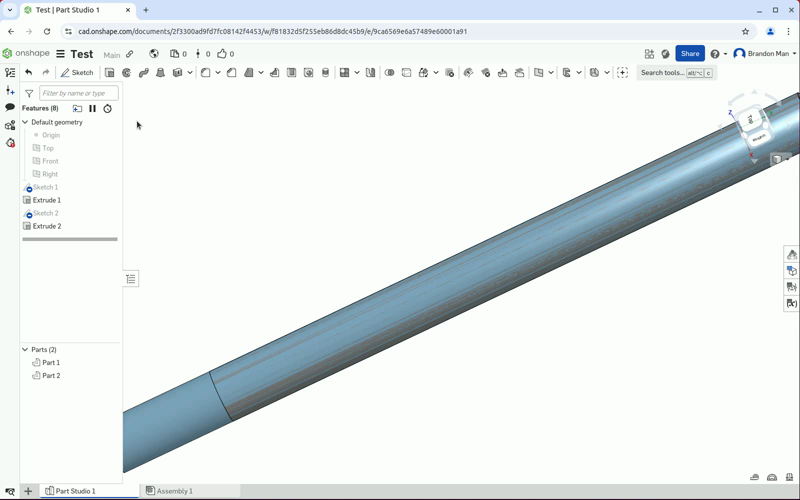
key(up, 2)
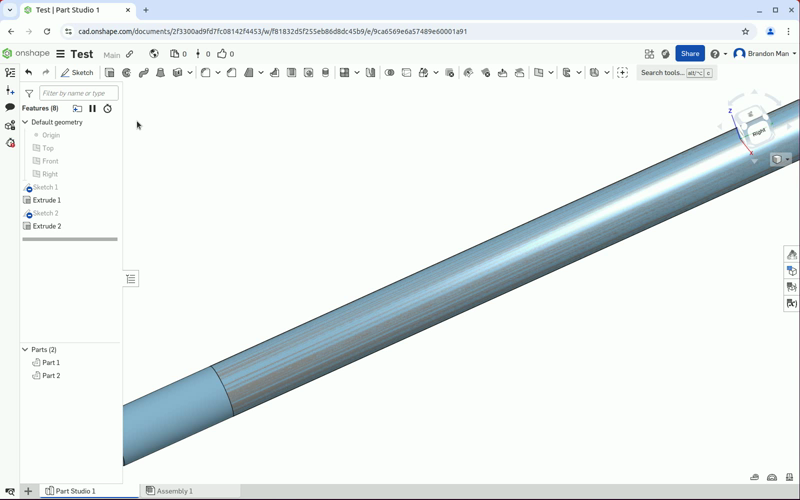
key(right, 2)
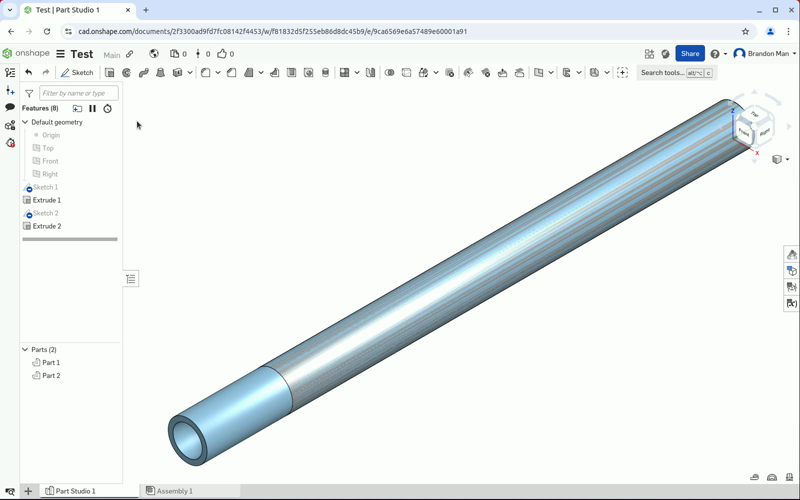
mouse_move(73, 189)
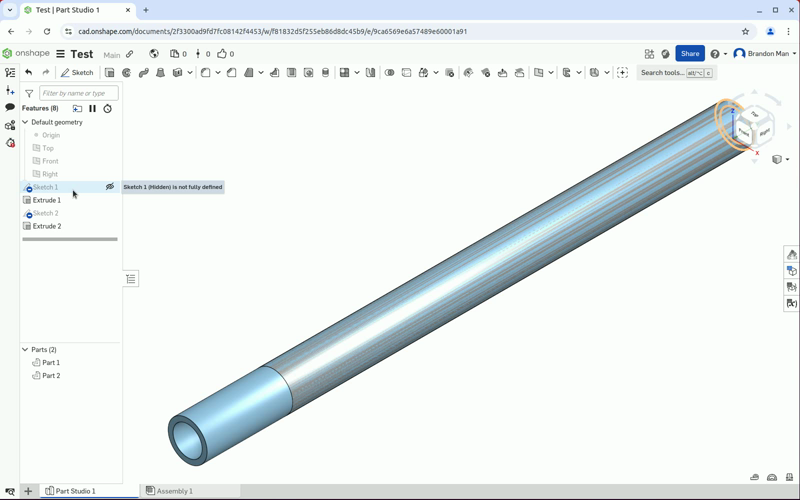
click(73, 189)